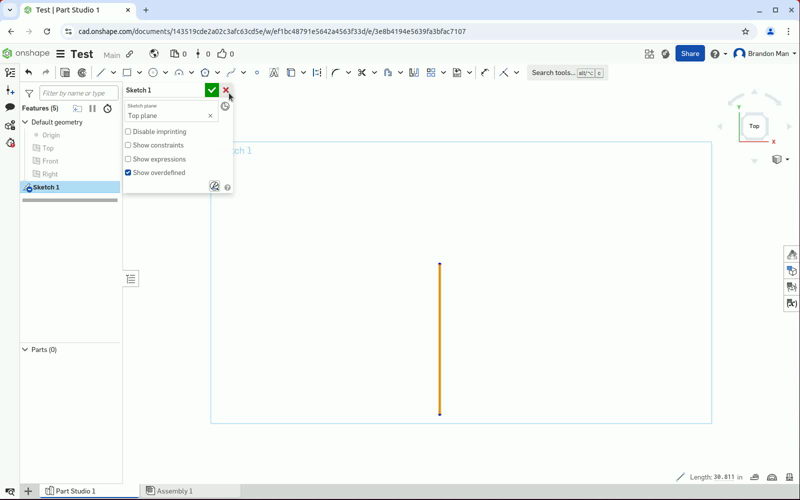
key(shift+h)
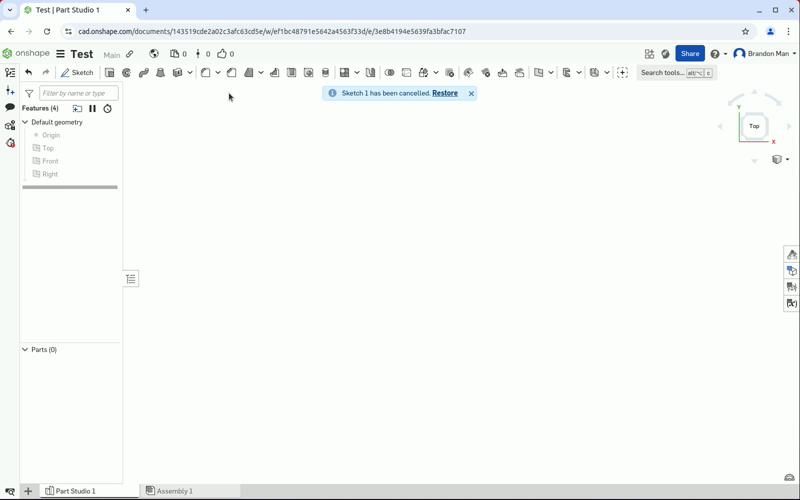
mouse_move(73, 352)
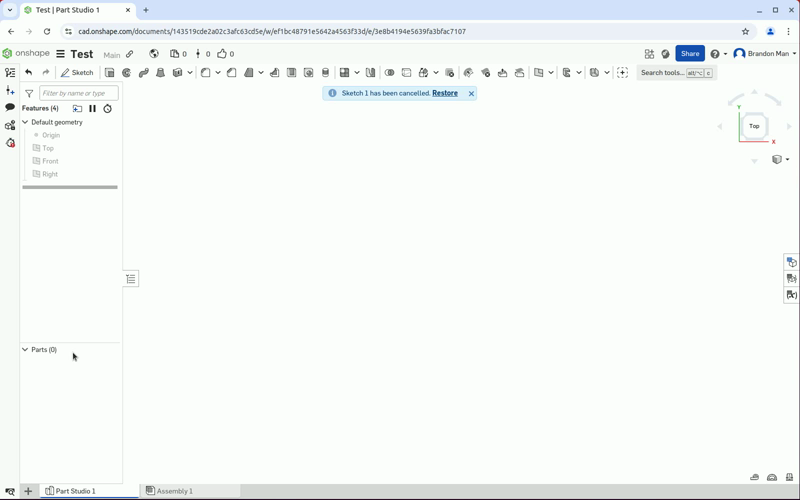
key(y)
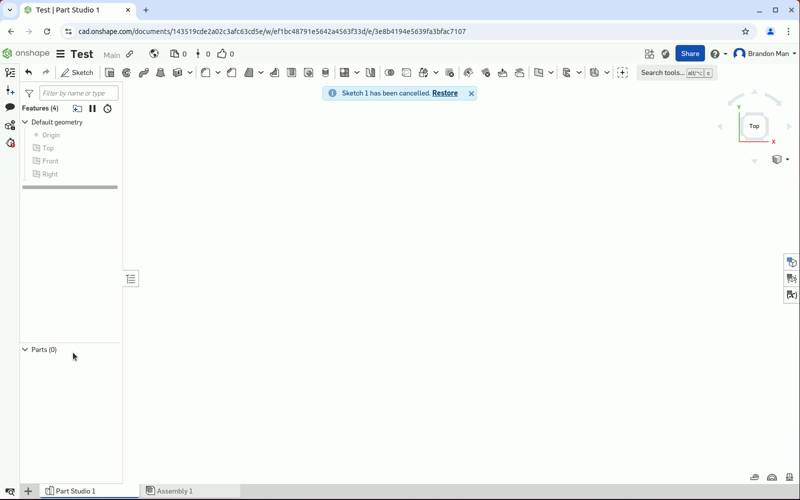
key(shift+p)
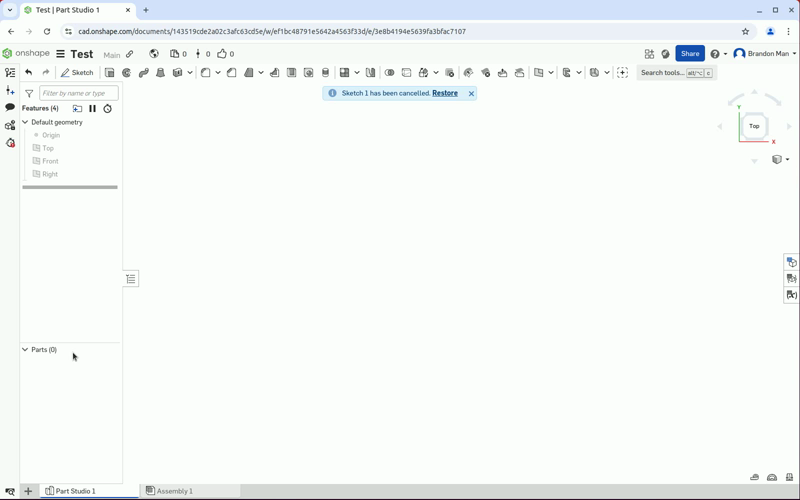
key(space)
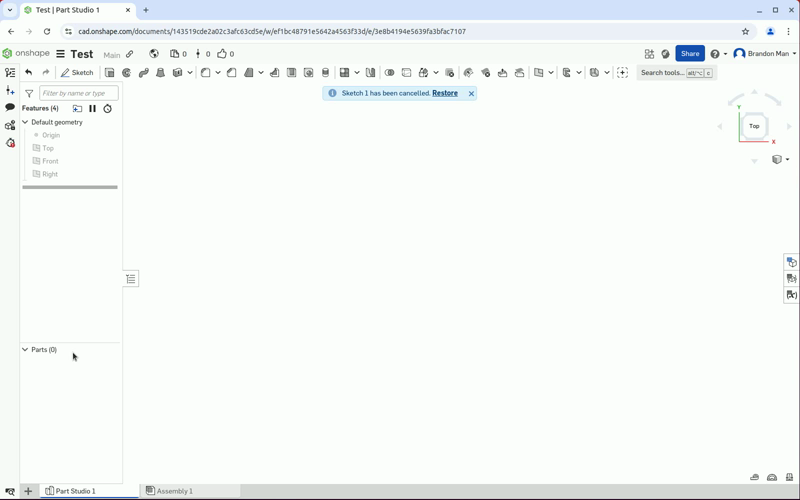
key_down(shift)
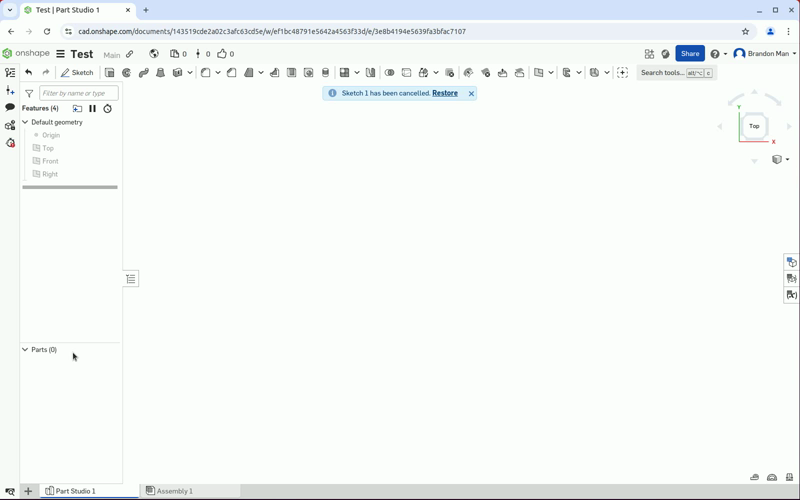
key(up)
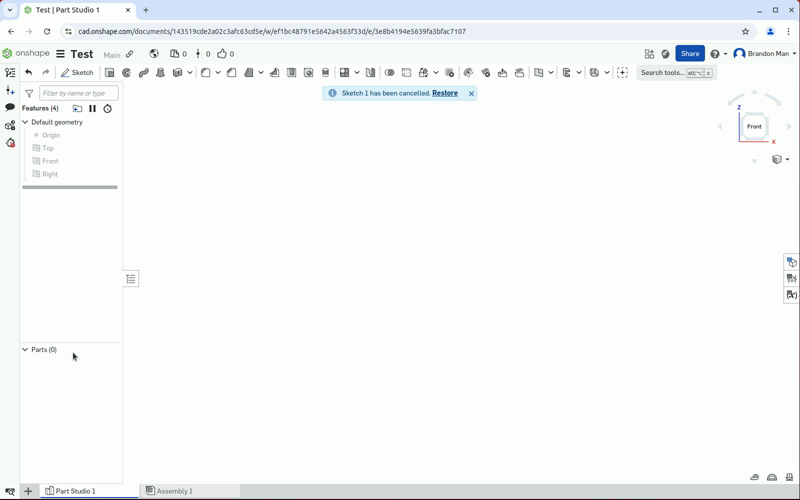
key_up(shift)
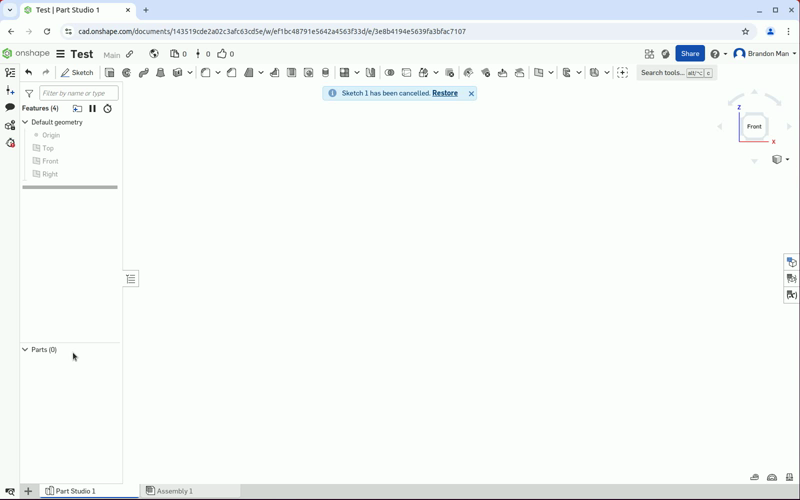
mouse_move(73, 352)
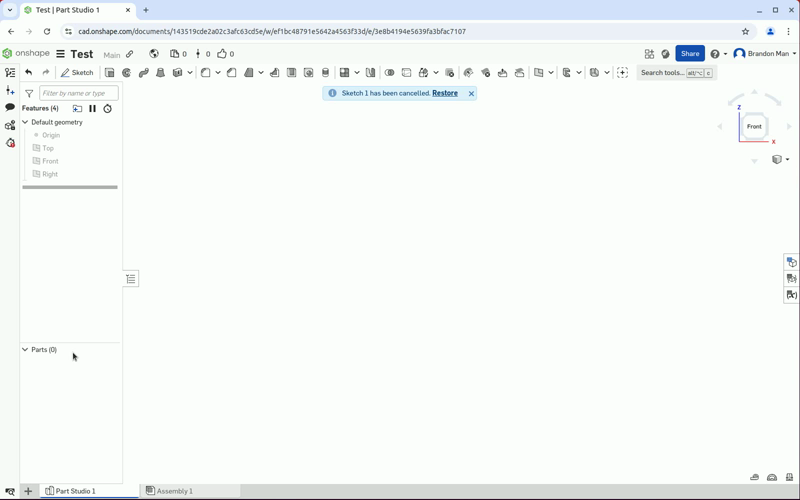
key(shift+y)
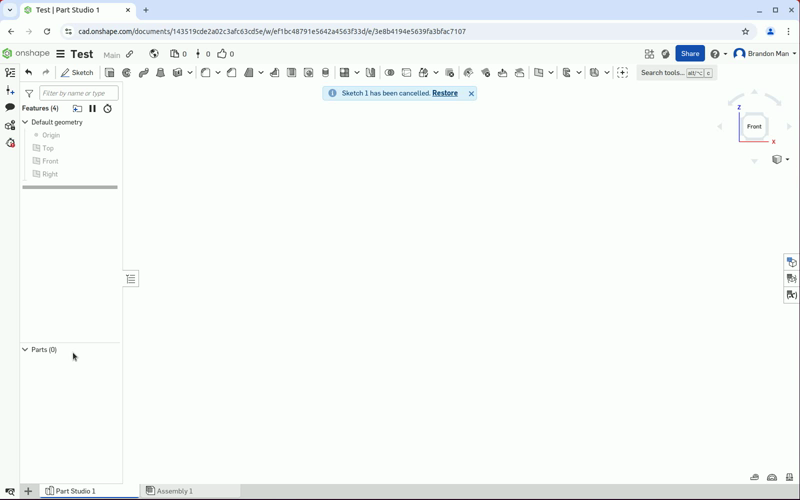
key(shift+s)
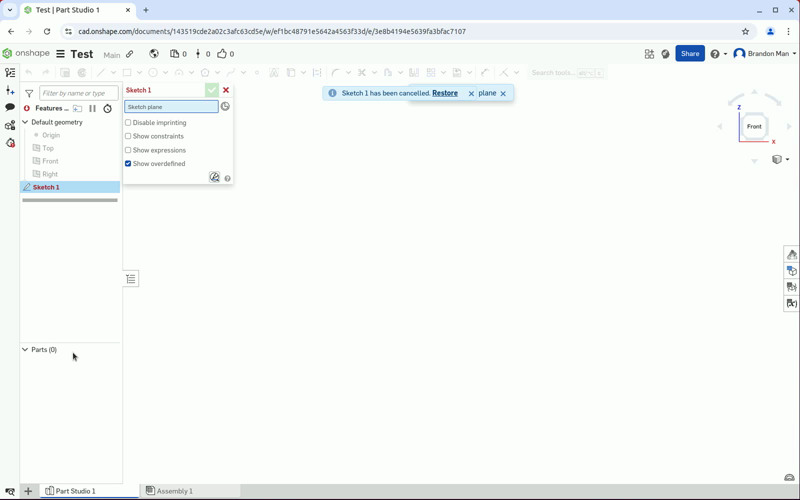
mouse_move(73, 163)
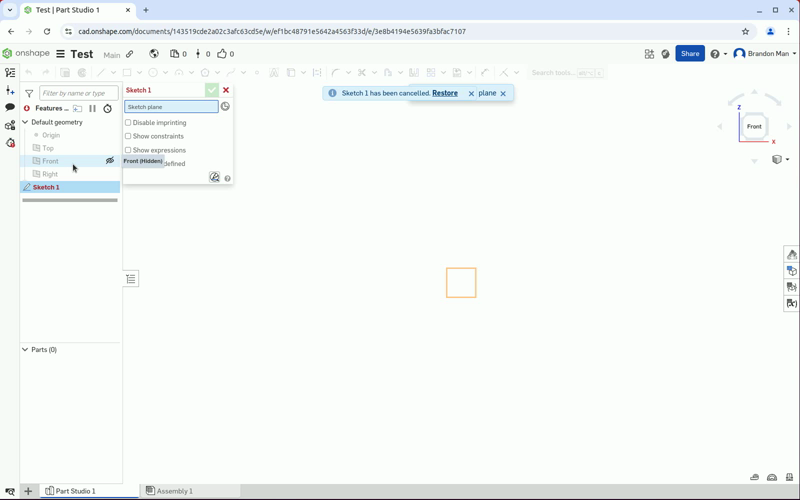
click(73, 163)
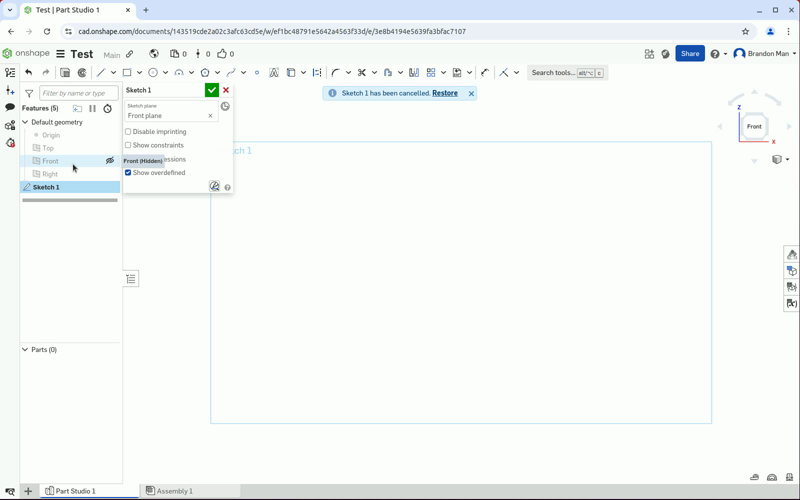
mouse_move(73, 352)
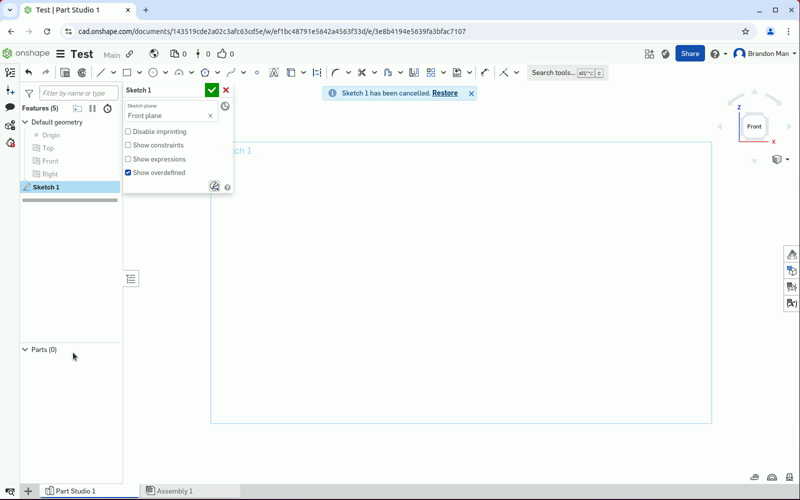
key(y)
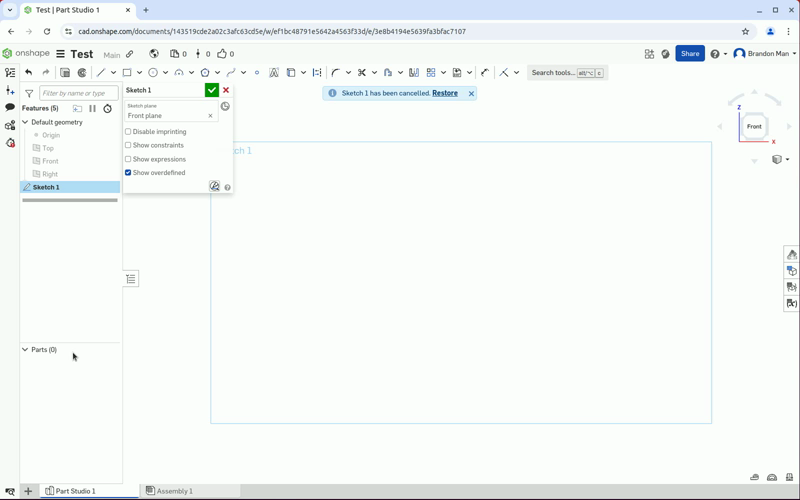
key(l)
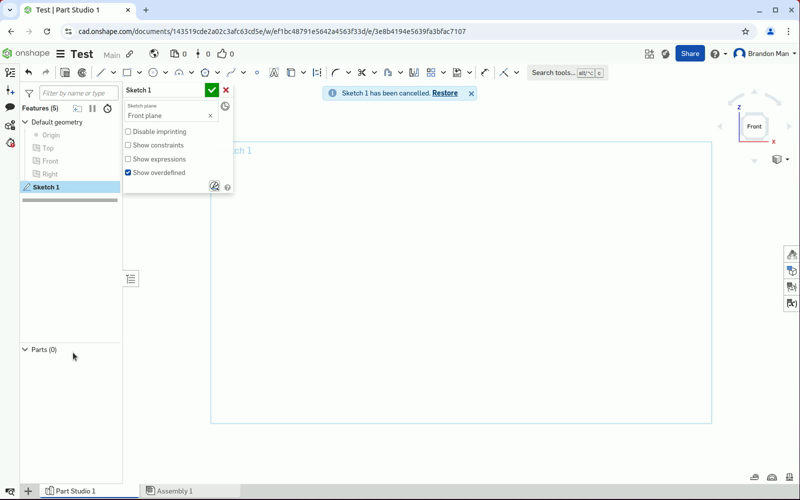
key_down(shift)
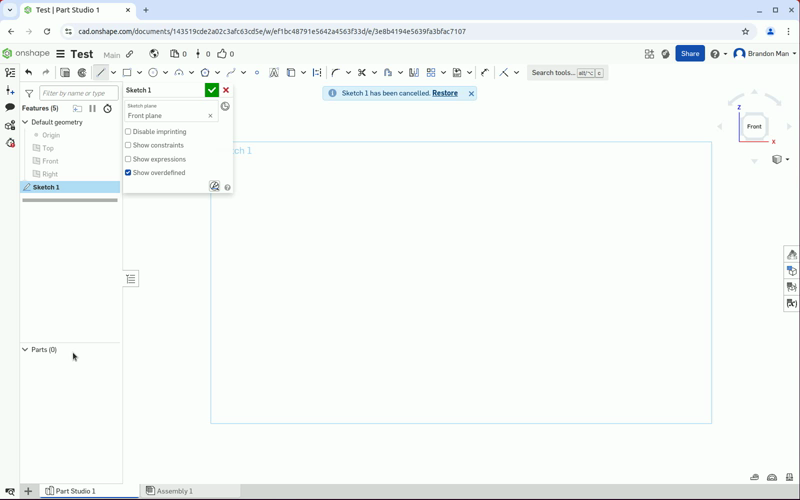
mouse_move(516, 212)
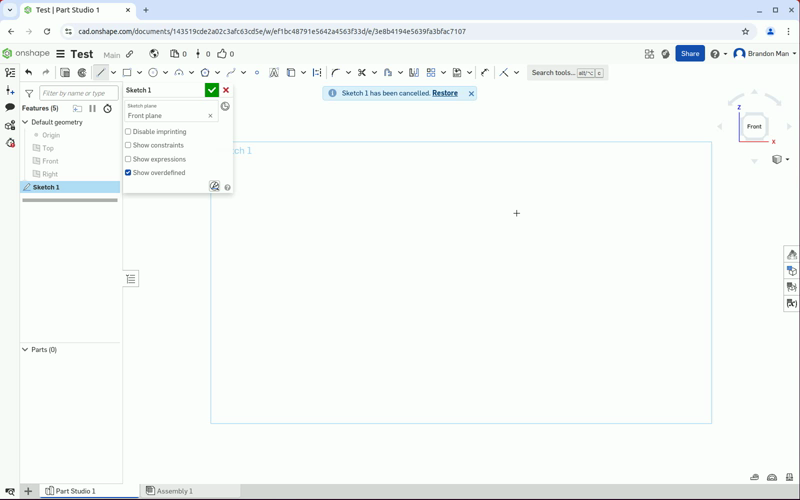
click(516, 212)
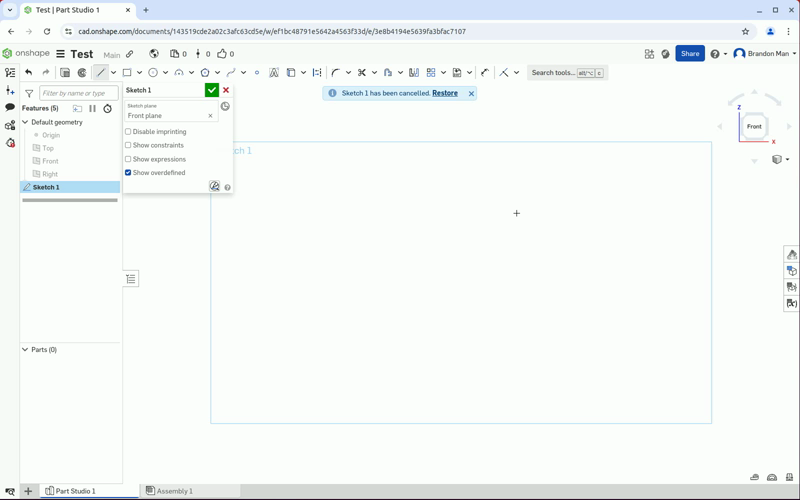
key_up(shift)
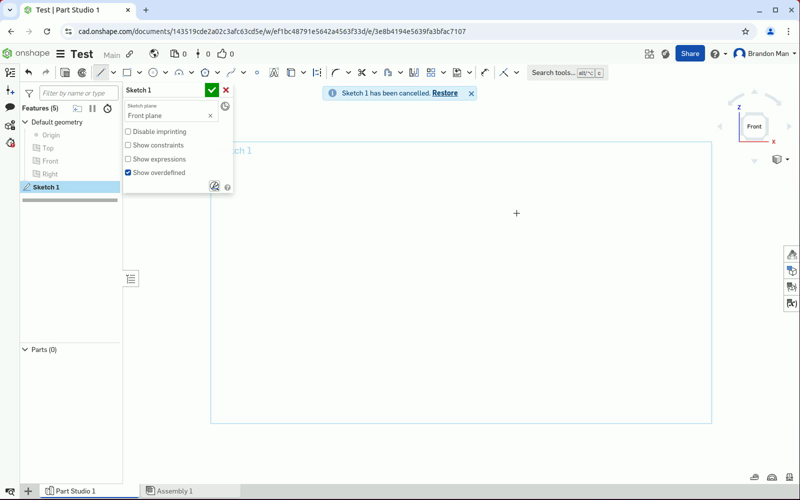
key_down(shift)
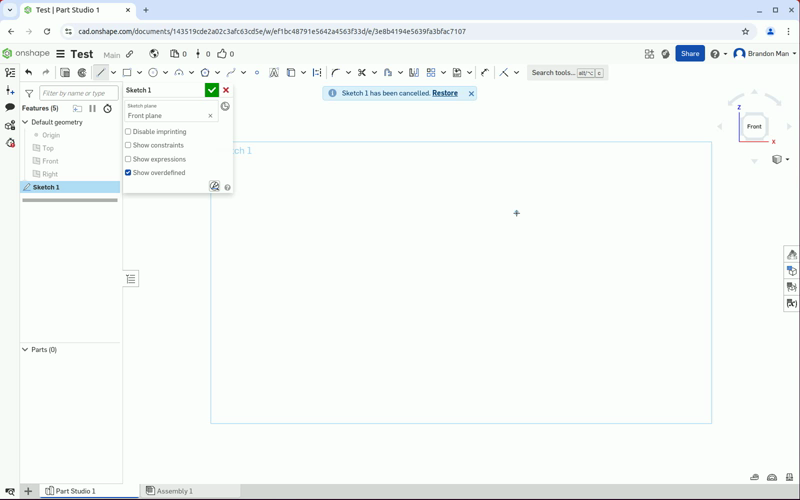
mouse_move(546, 212)
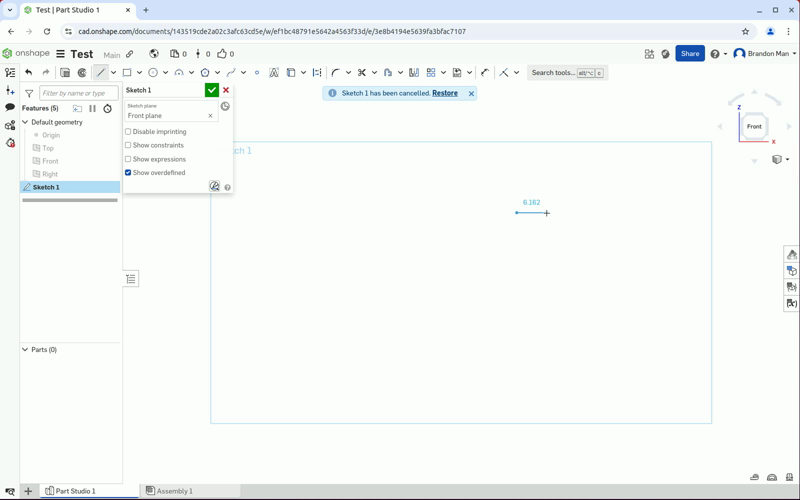
mouse_move(560, 212)
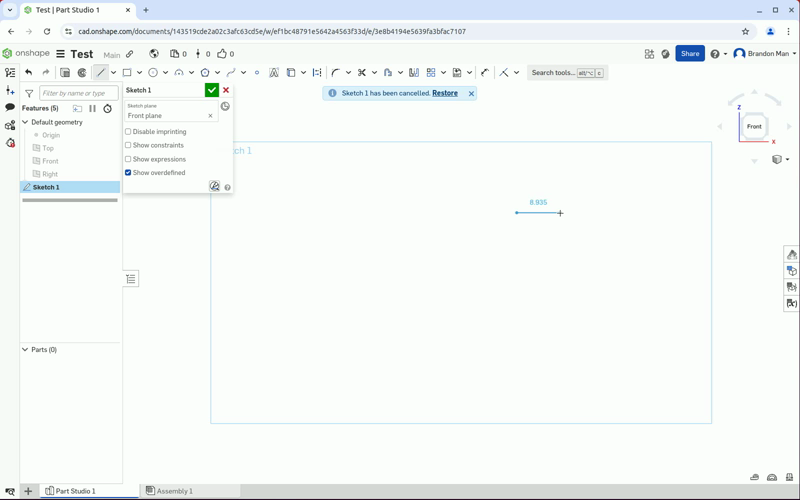
click(560, 212)
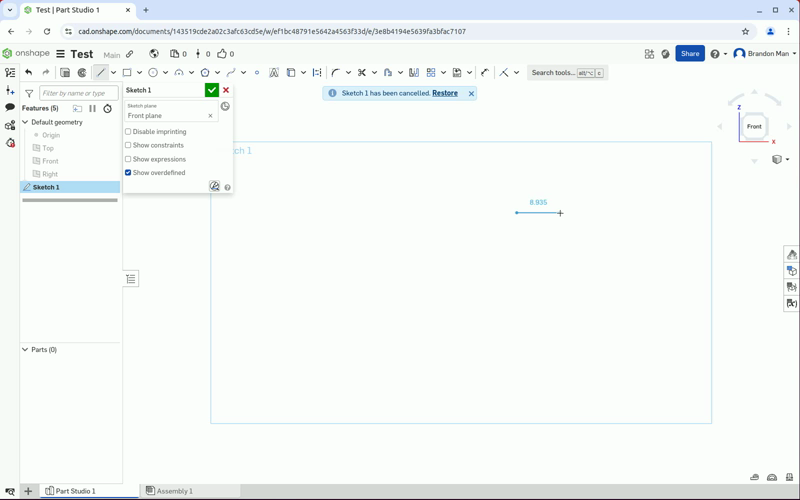
key_up(shift)
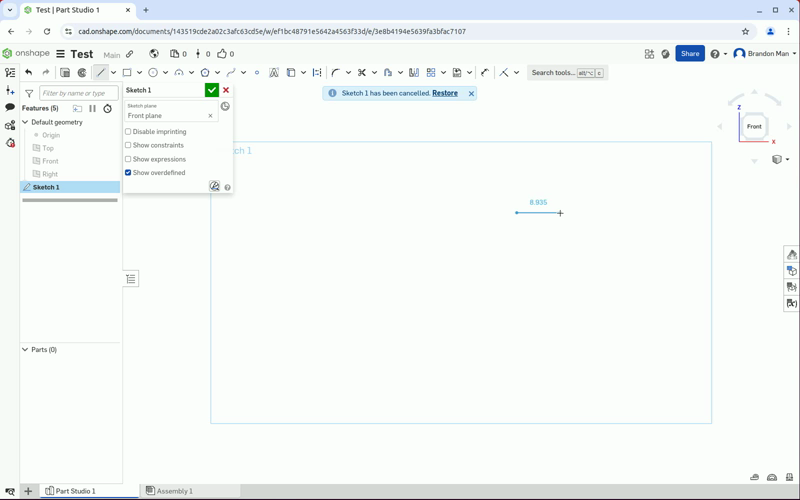
key_down(shift)
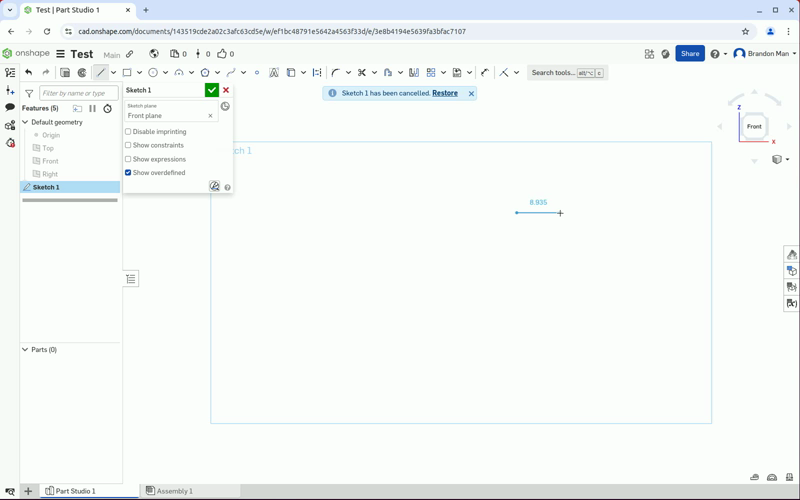
mouse_move(589, 212)
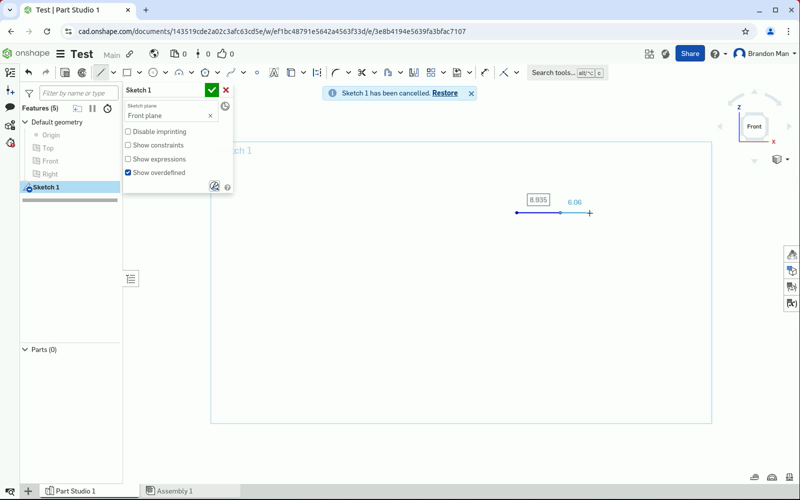
mouse_move(560, 169)
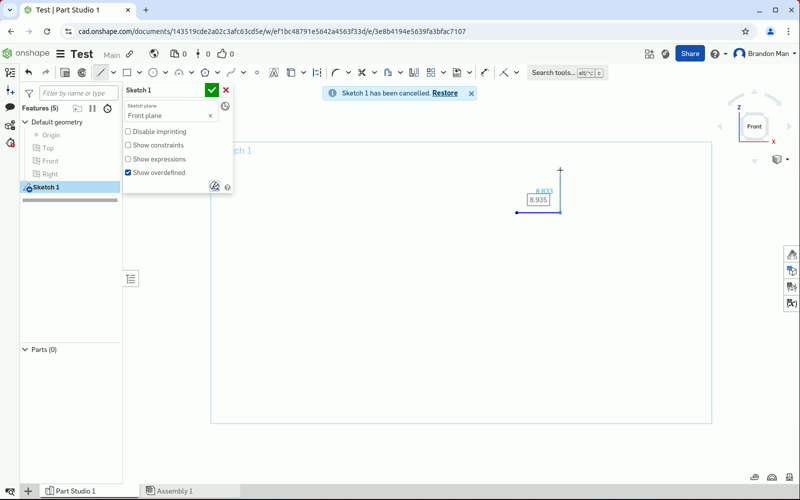
click(560, 169)
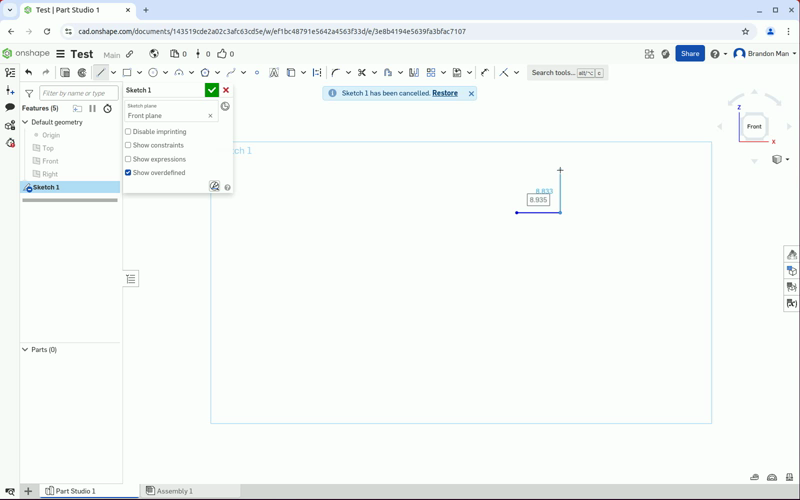
key_up(shift)
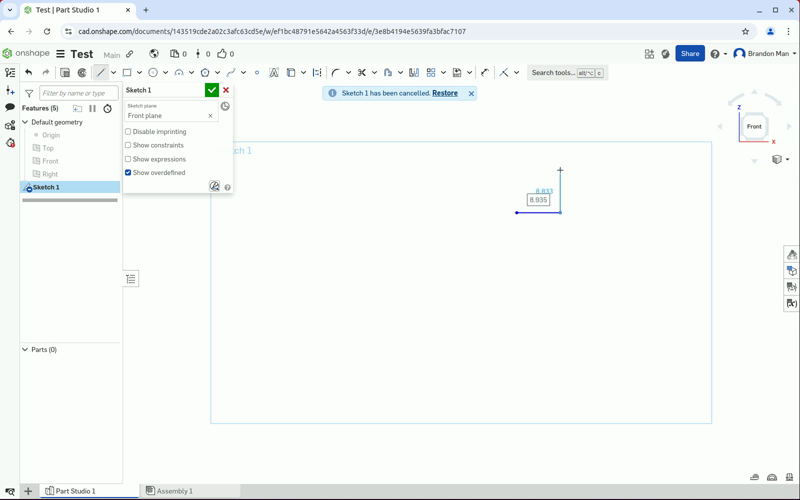
key_down(shift)
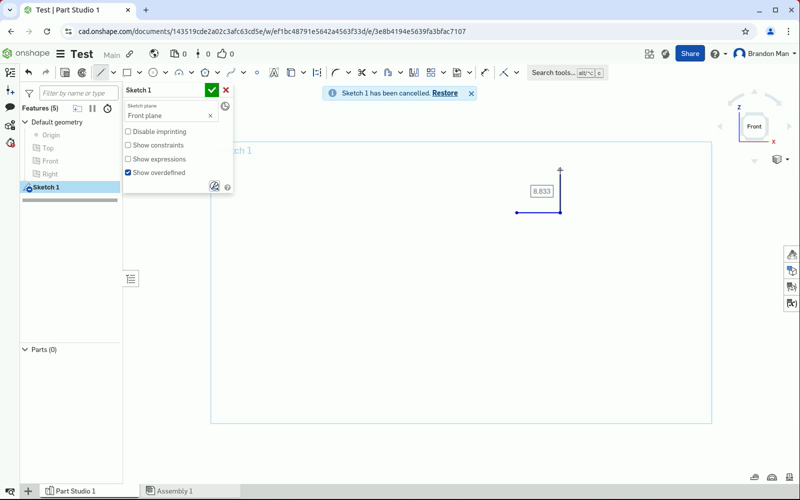
mouse_move(589, 169)
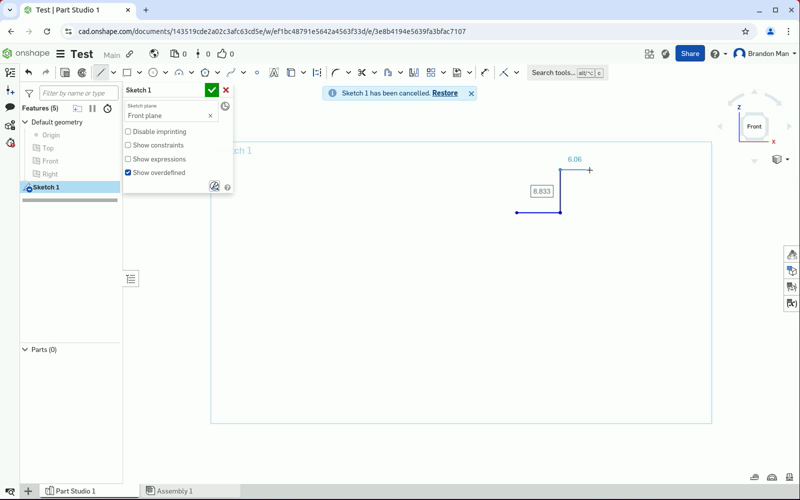
mouse_move(516, 169)
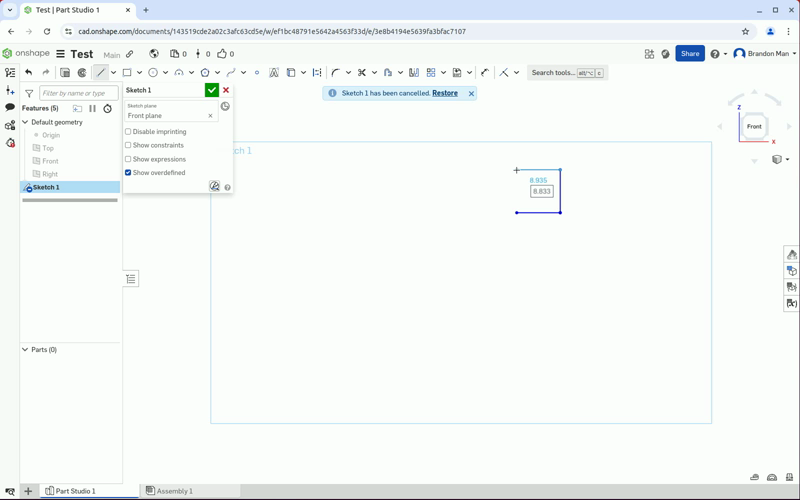
click(516, 169)
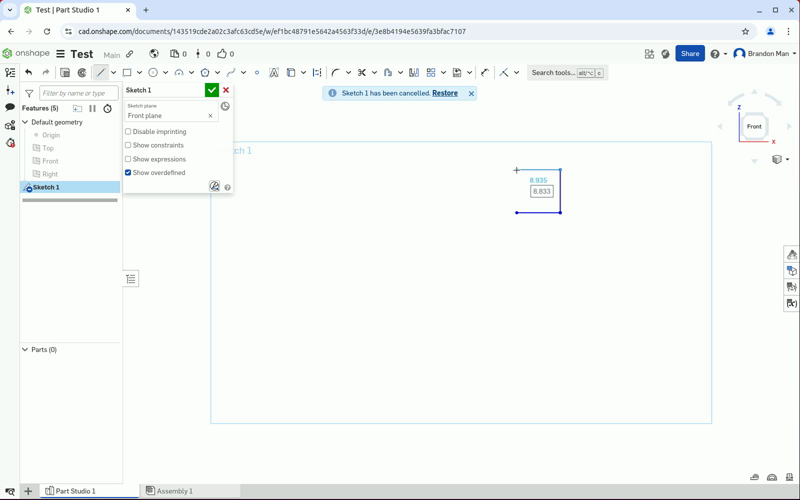
key_up(shift)
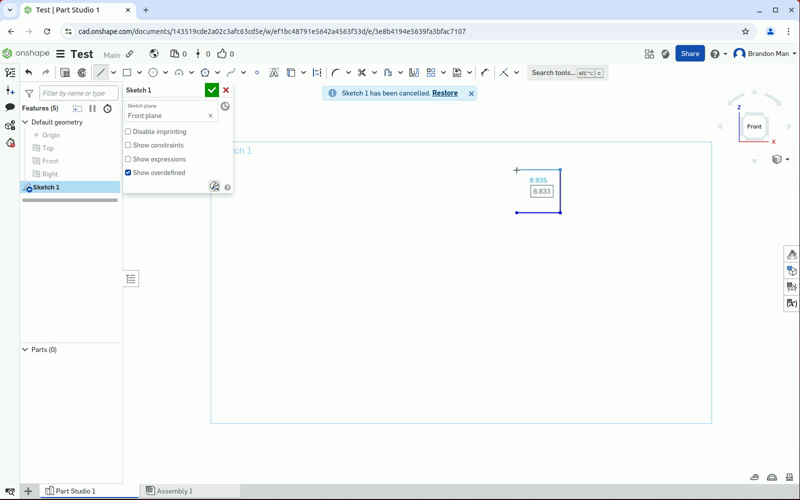
mouse_move(546, 169)
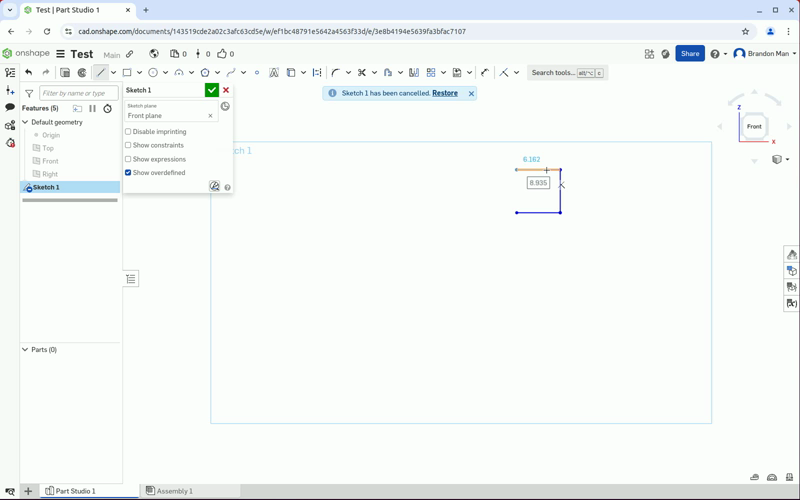
key_down(shift)
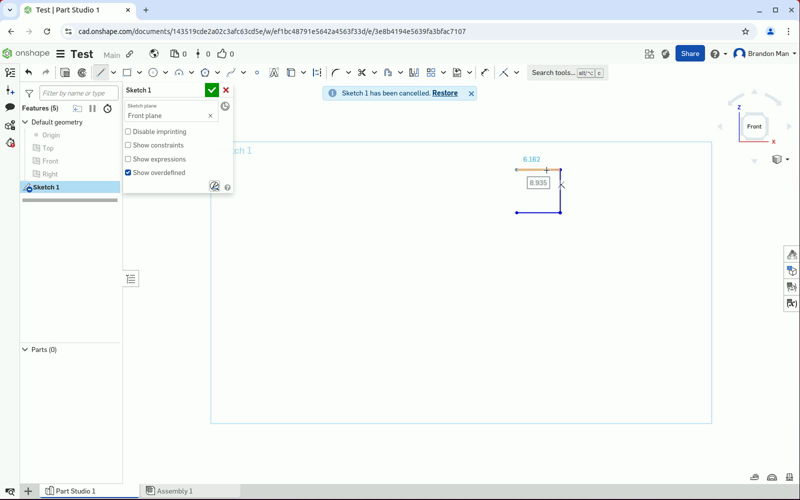
mouse_move(516, 212)
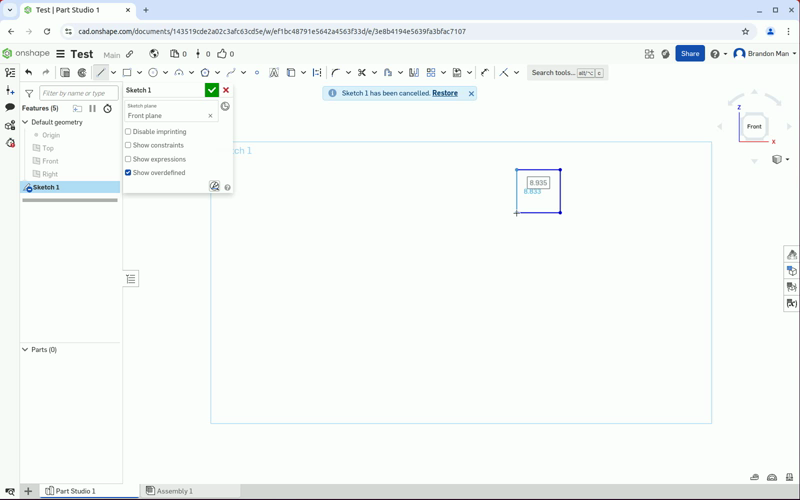
key_up(shift)
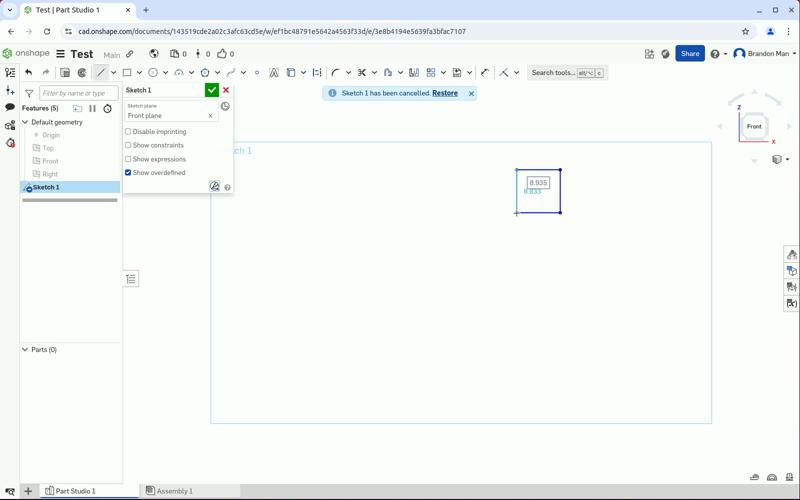
click(516, 212)
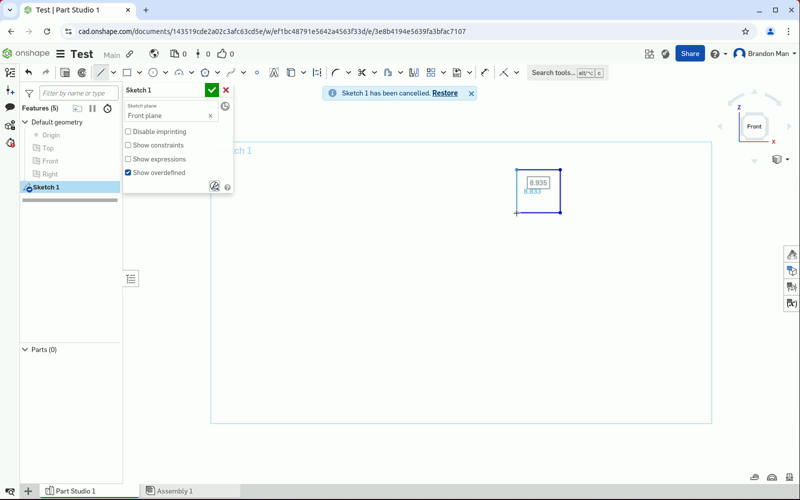
key(esc)
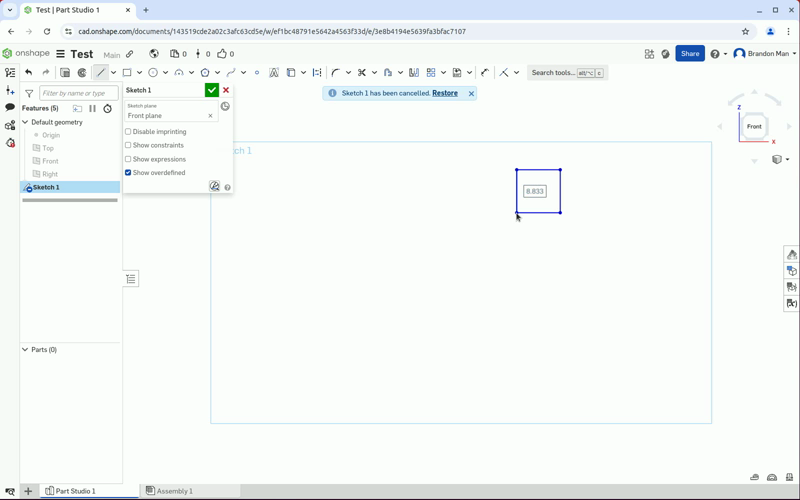
key(c)
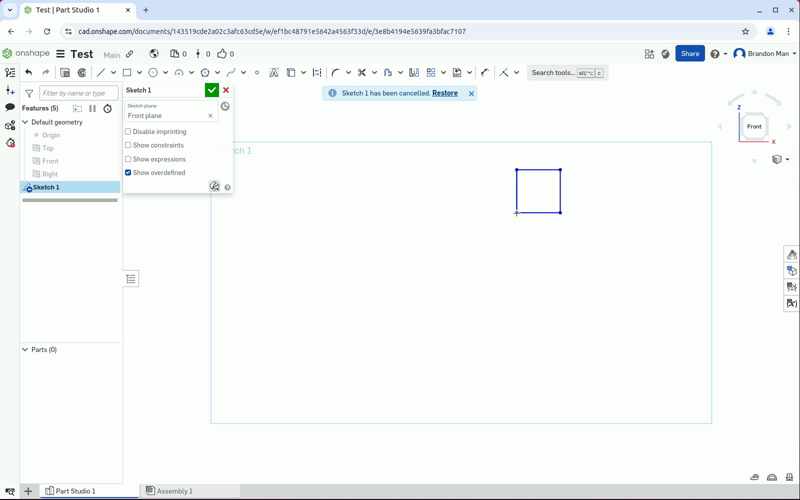
key_down(shift)
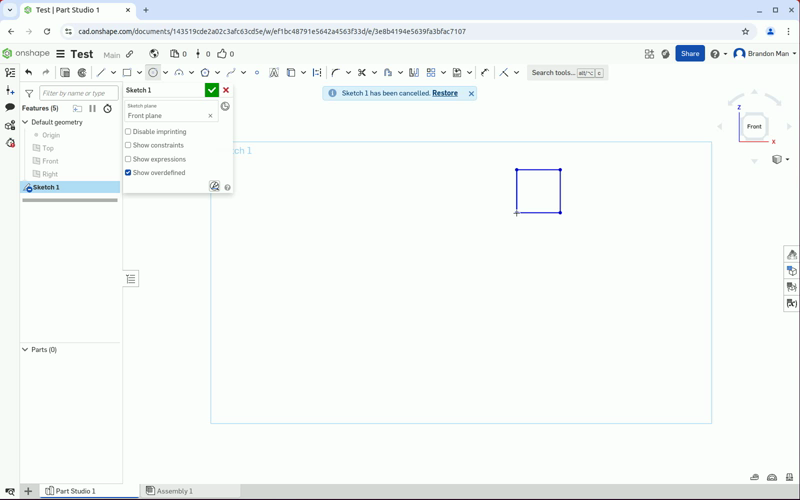
mouse_move(549, 178)
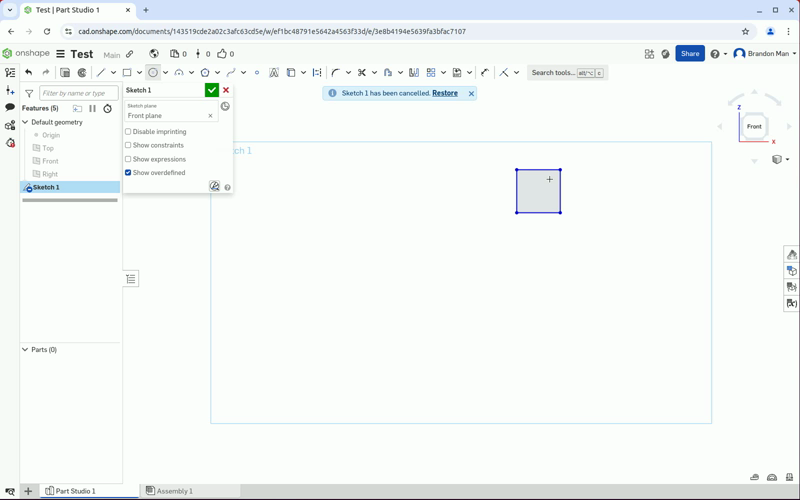
click(549, 178)
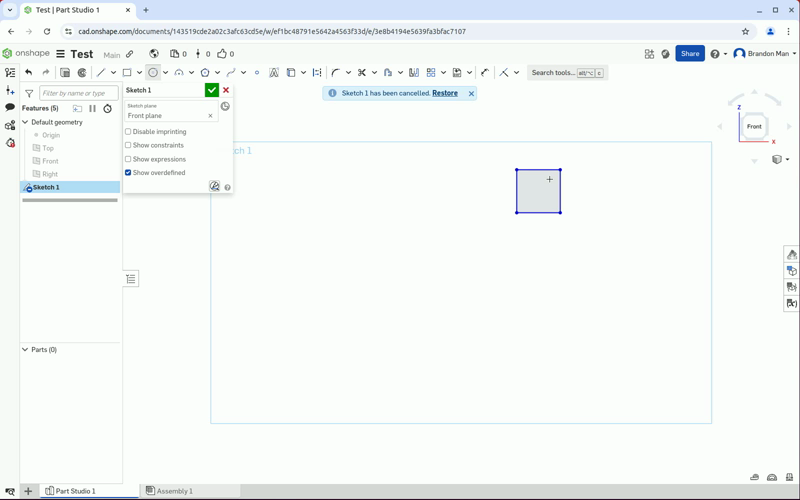
key_up(shift)
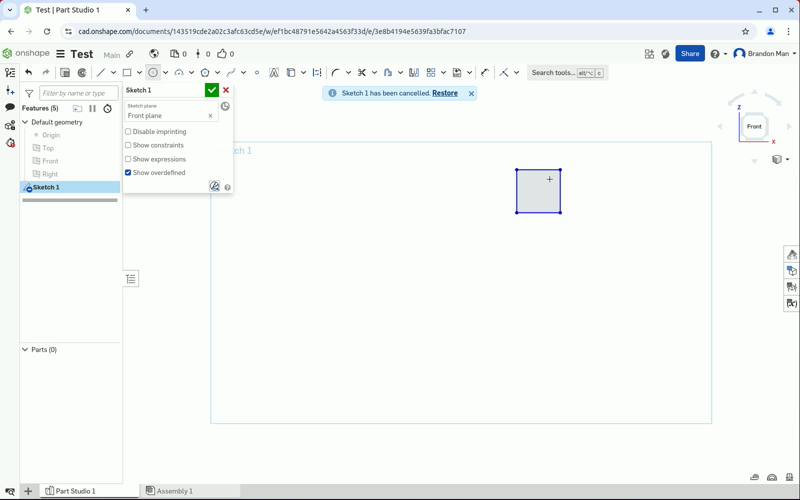
mouse_move(555, 178)
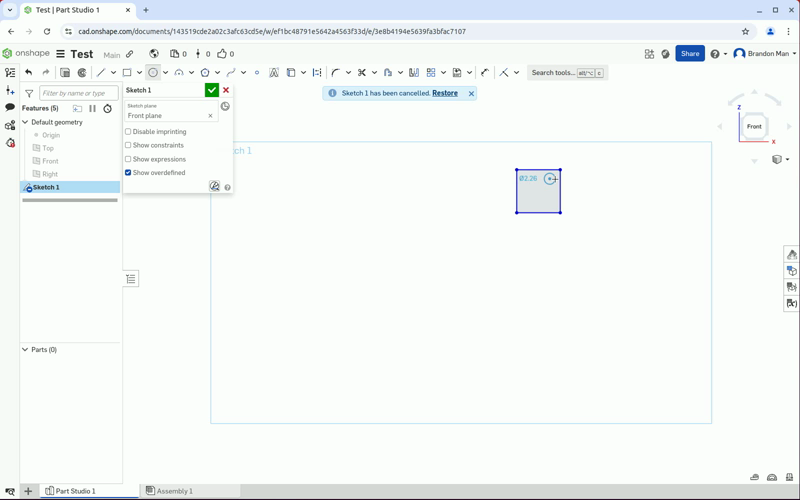
click(555, 178)
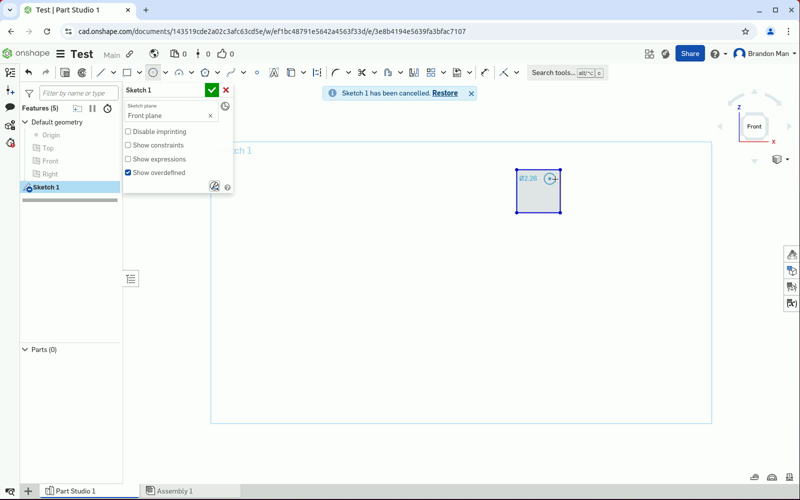
key(esc)
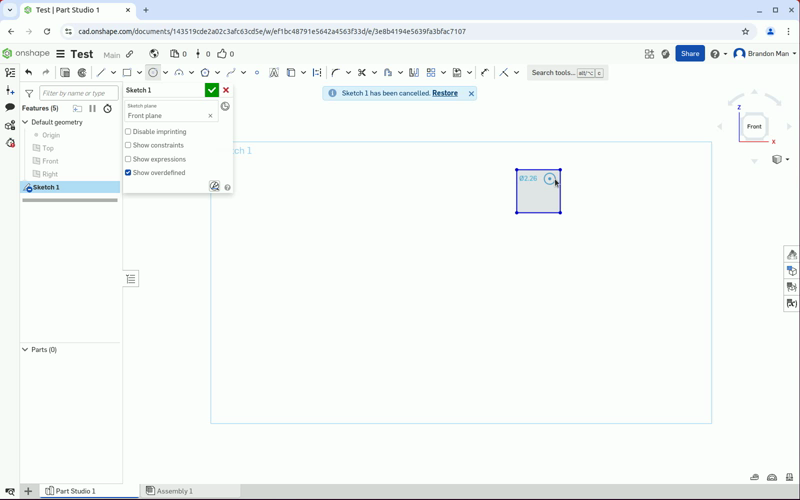
mouse_move(526, 195)
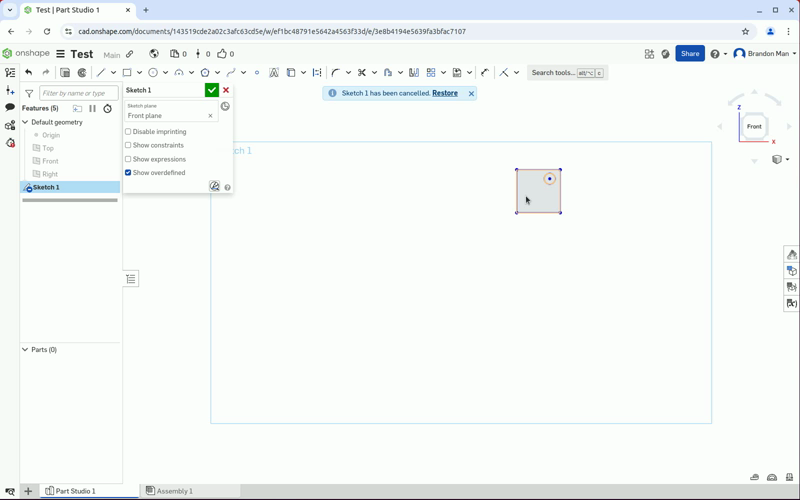
scroll(6)
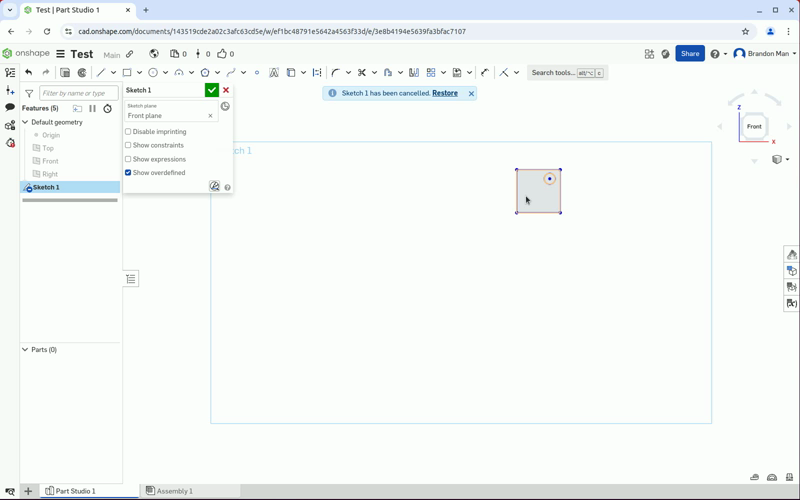
scroll(6)
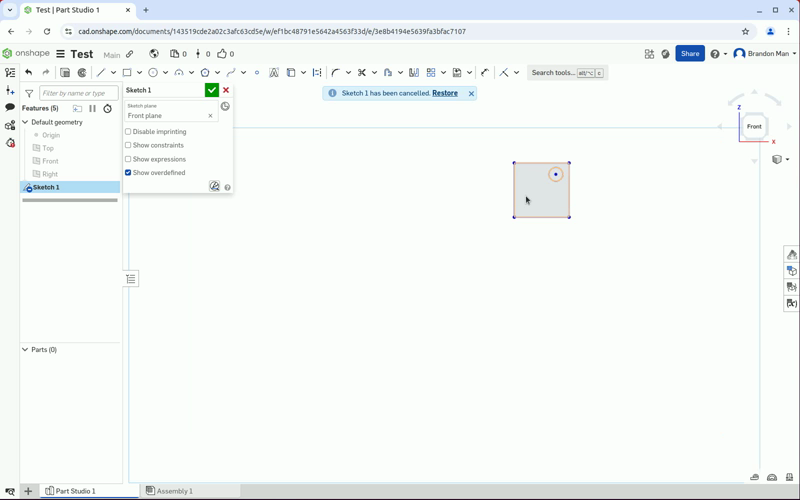
scroll(6)
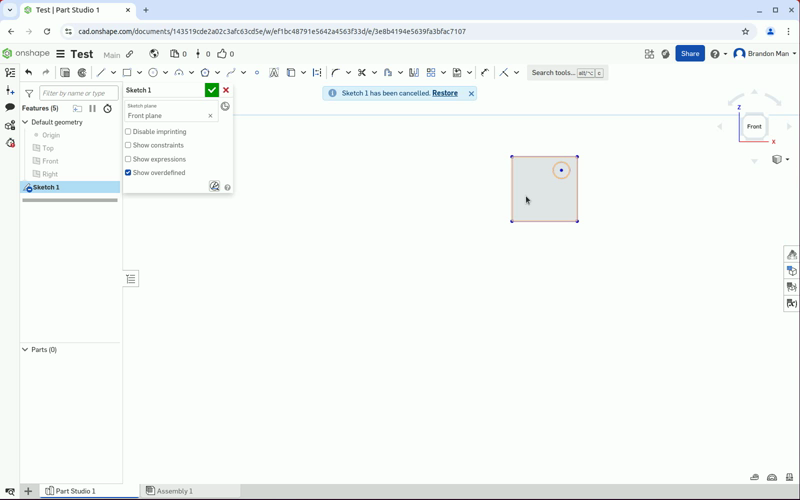
scroll(6)
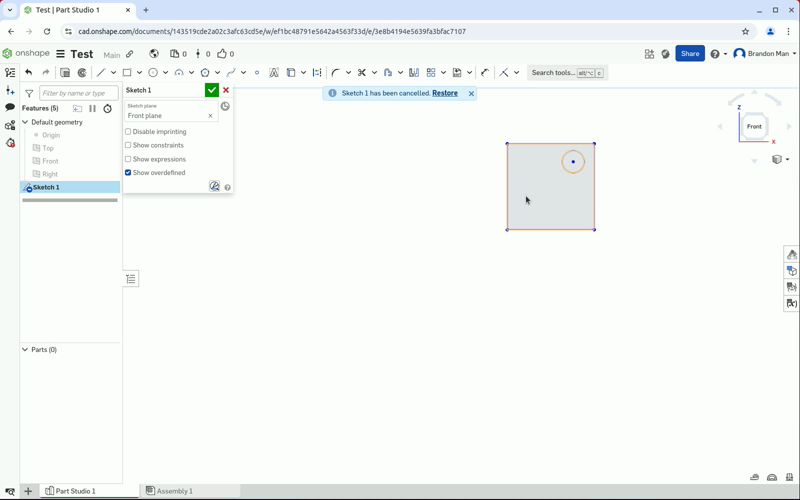
scroll(6)
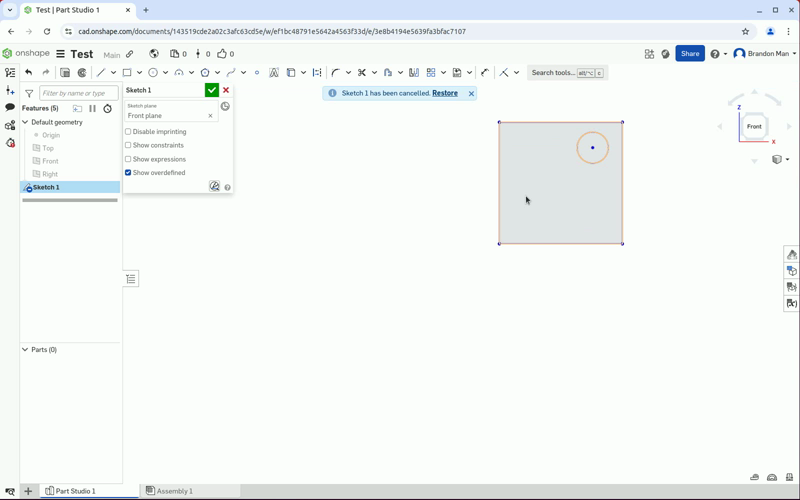
scroll(6)
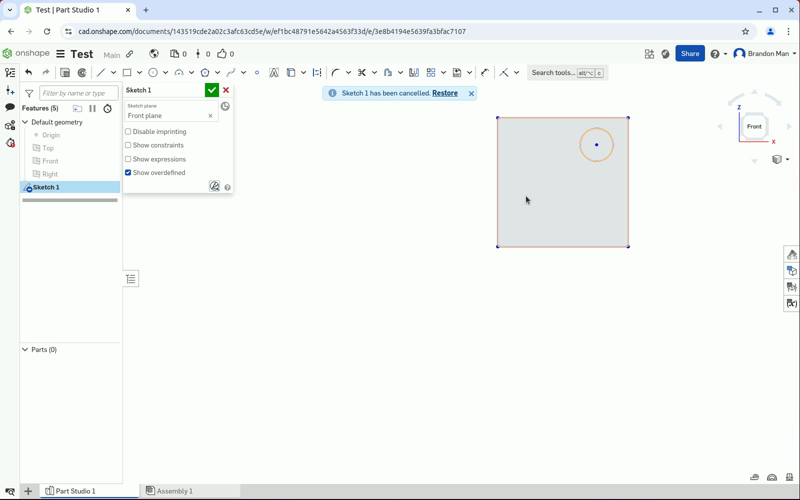
scroll(6)
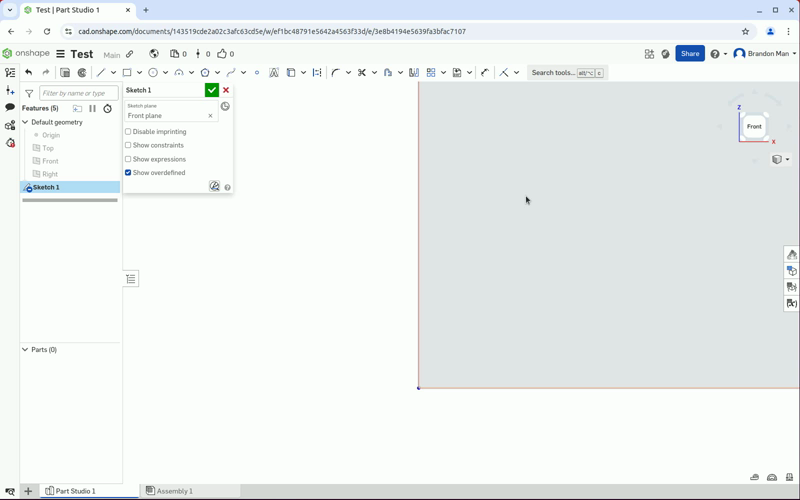
click(526, 195)
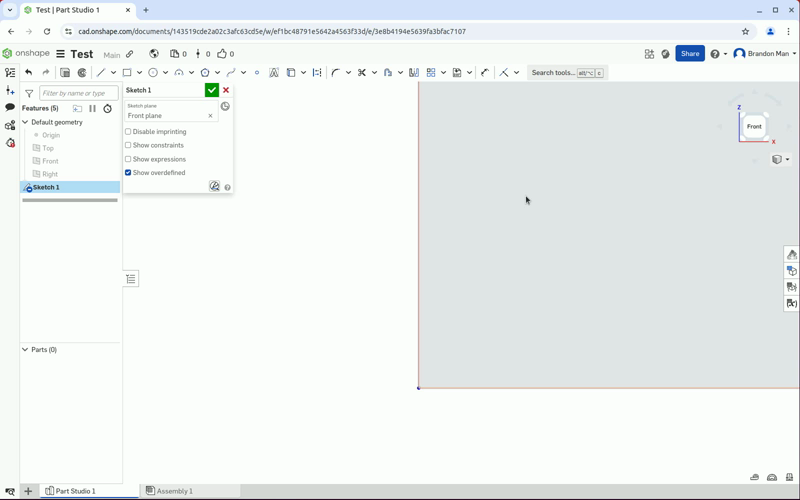
scroll(-6)
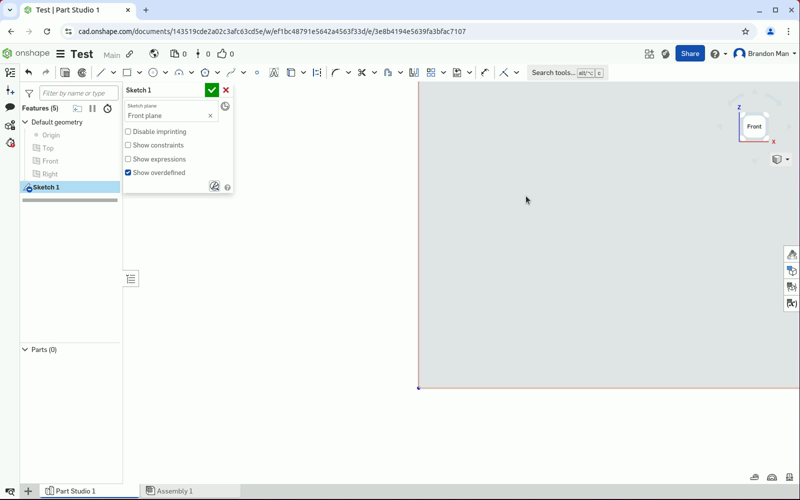
scroll(-6)
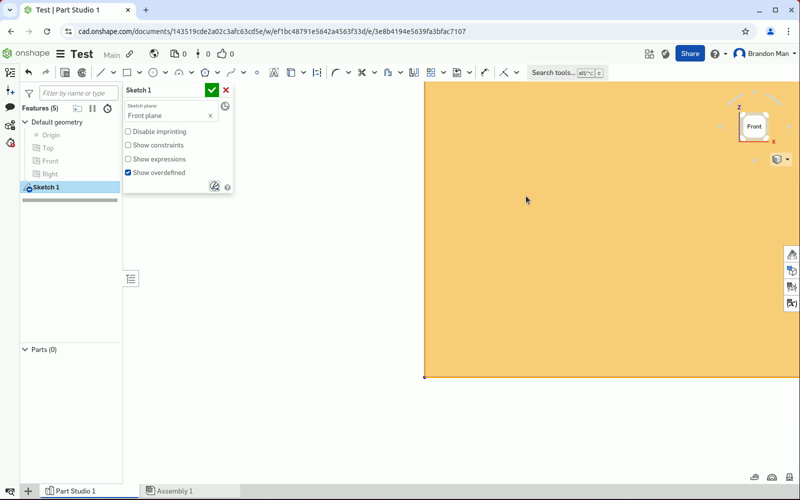
scroll(-6)
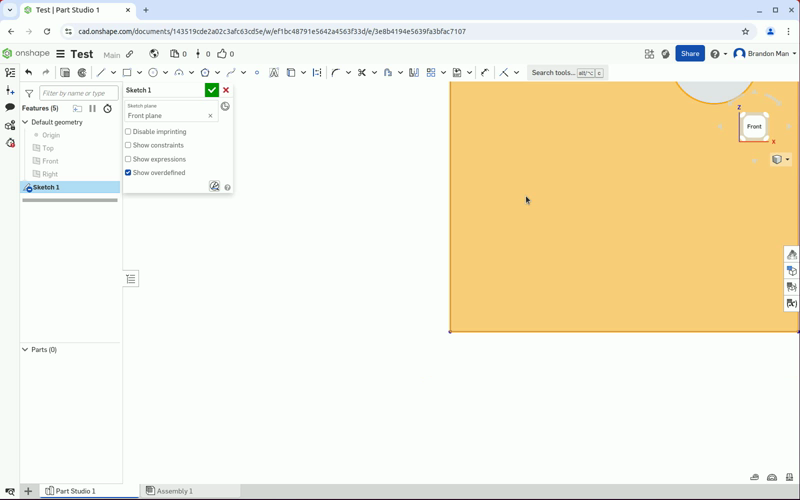
scroll(-6)
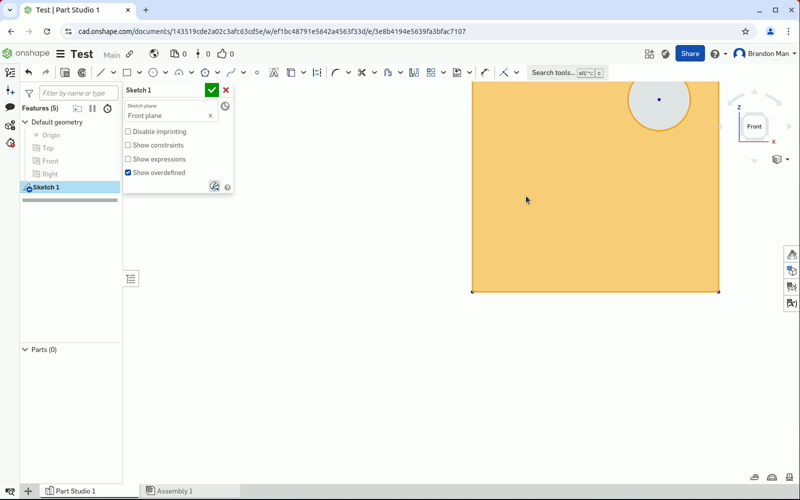
scroll(-6)
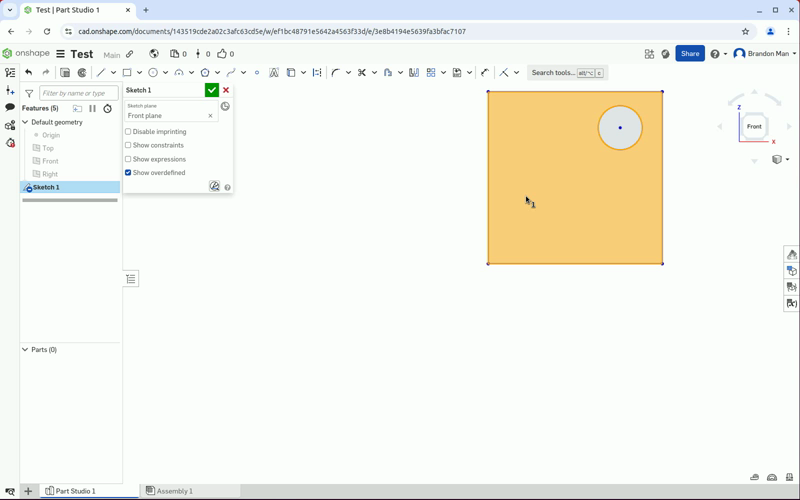
scroll(-6)
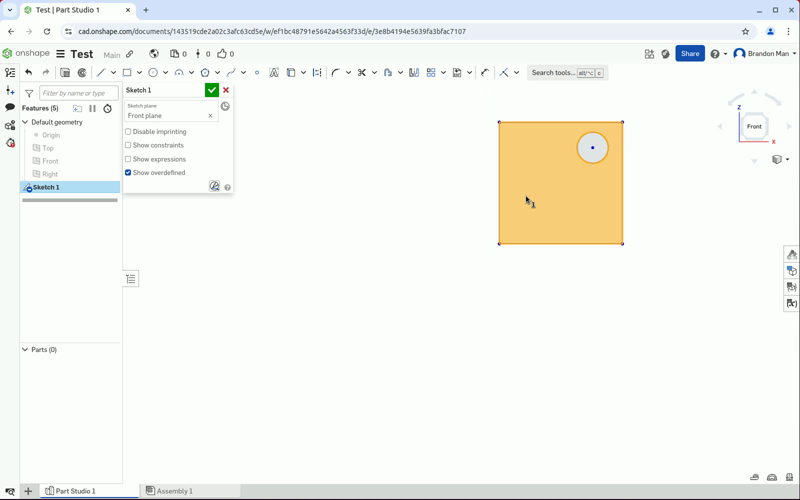
scroll(-6)
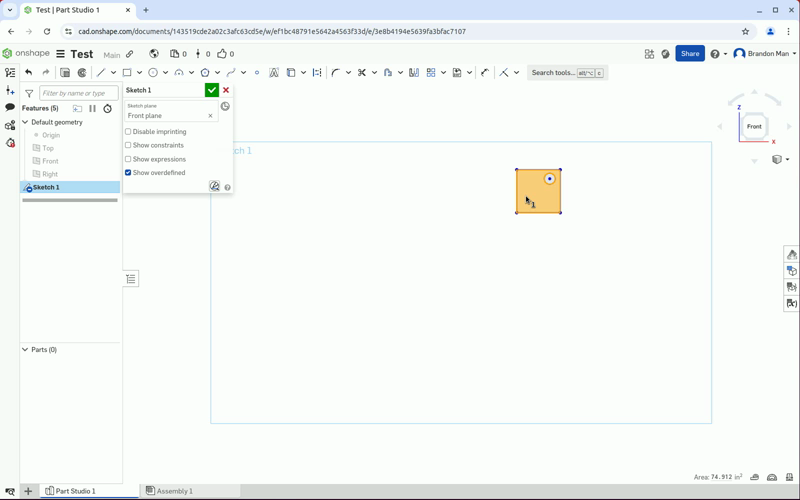
mouse_move(73, 352)
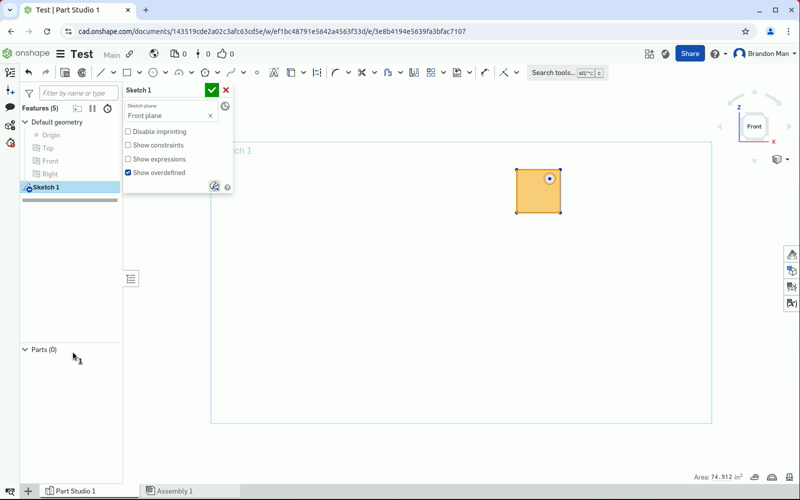
key(shift+y)
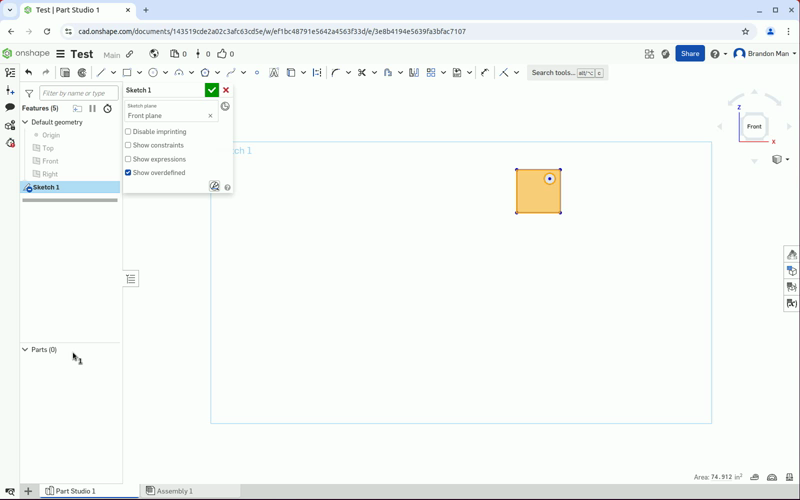
key(shift+e)
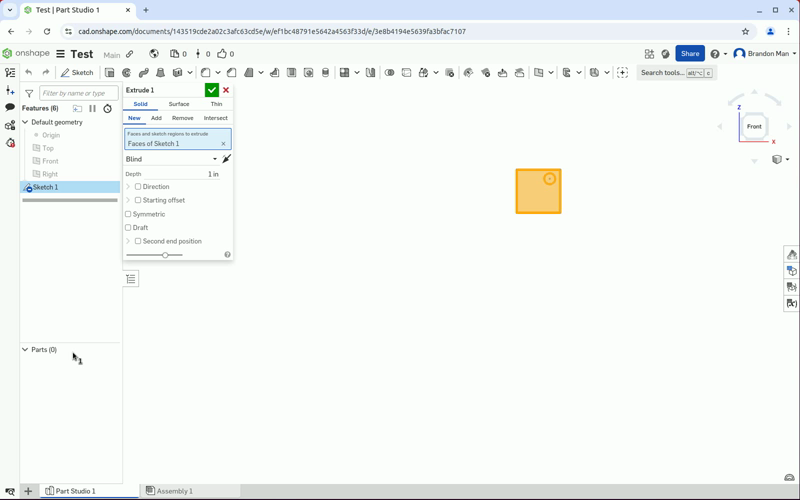
mouse_move(143, 106)
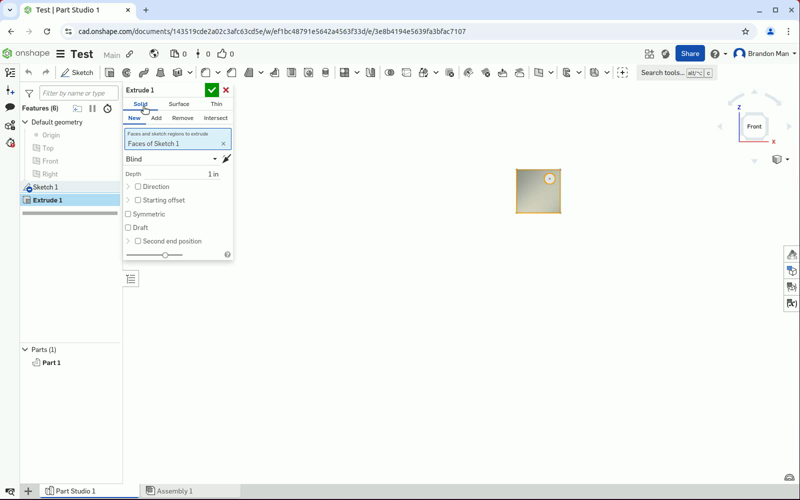
click(143, 106)
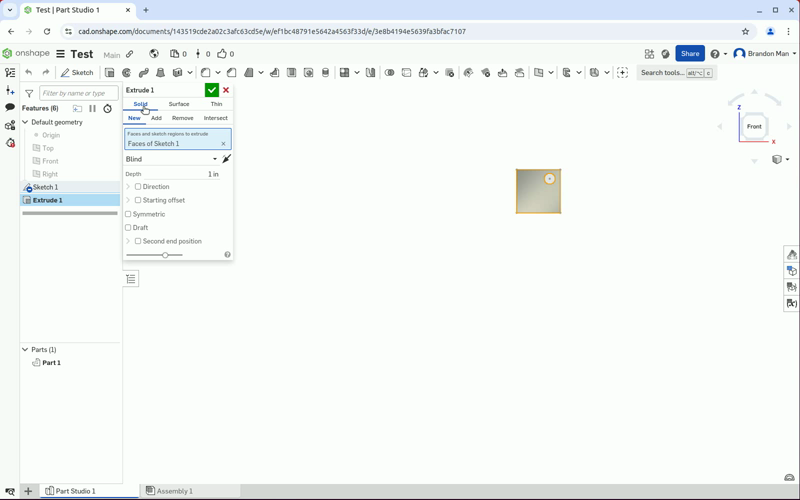
mouse_move(137, 120)
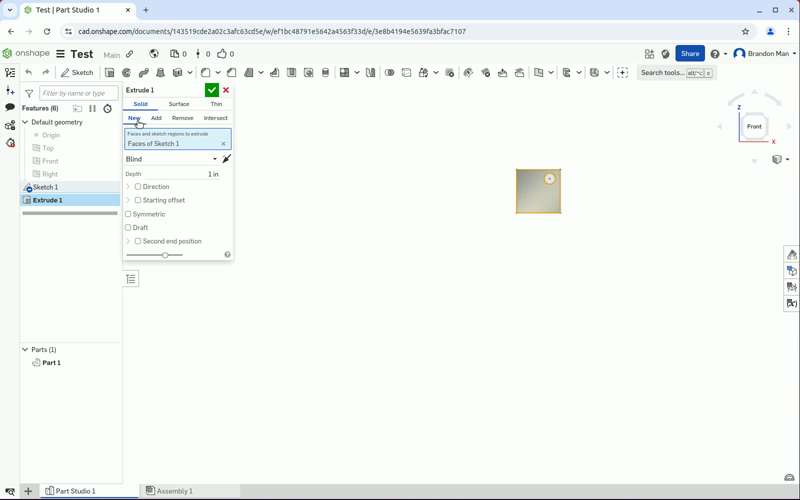
click(137, 120)
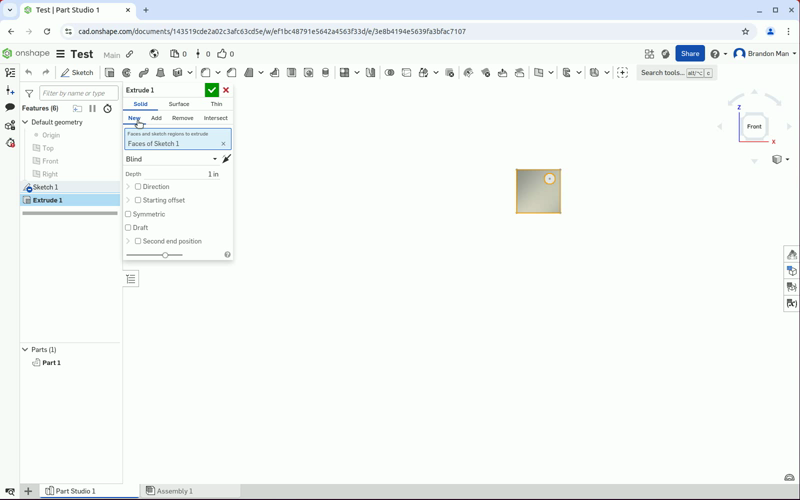
key(tab, 4)
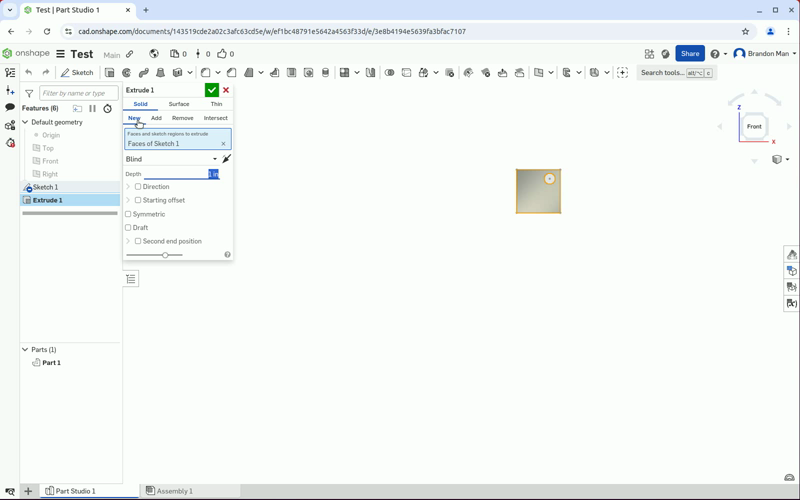
text(1.685)
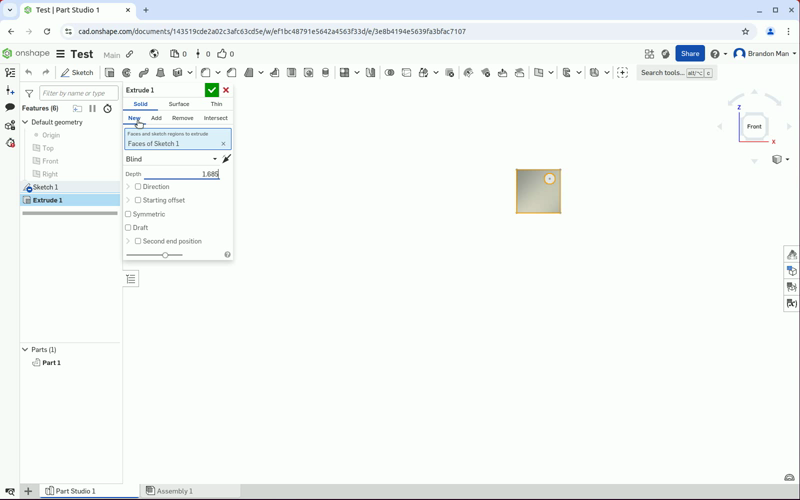
key(enter)
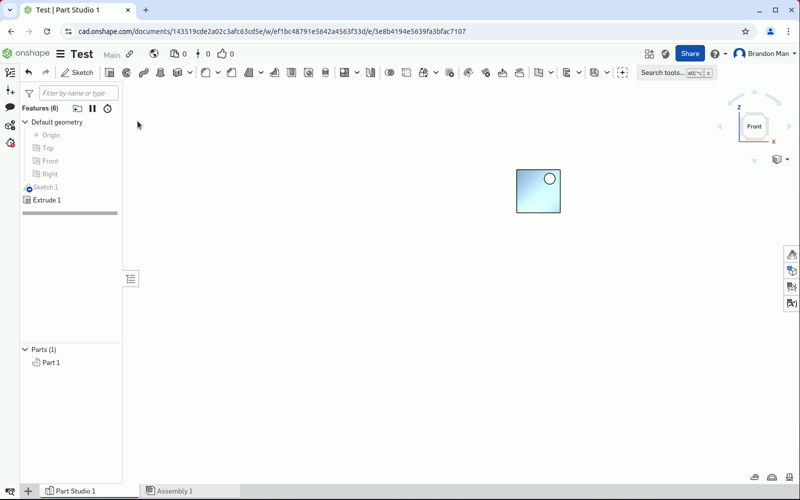
key(shift+h)
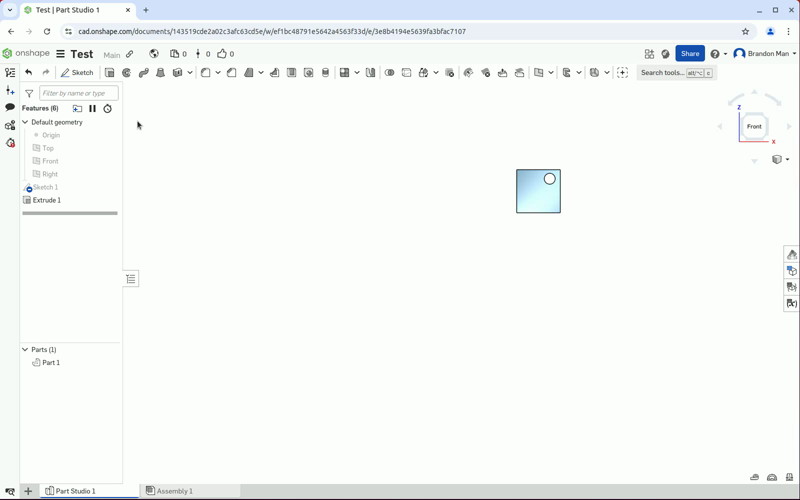
key(shift+h)
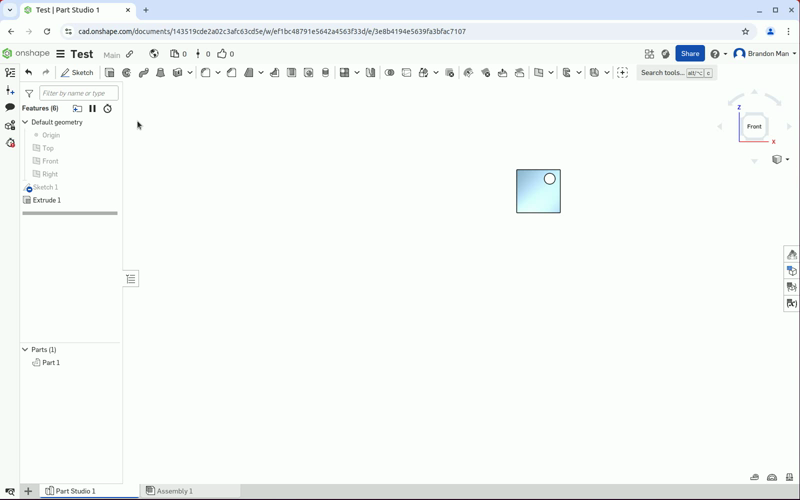
mouse_move(73, 189)
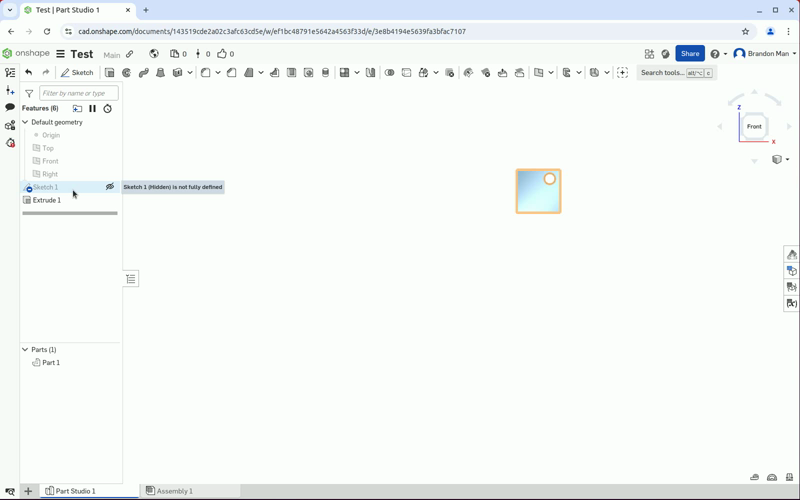
click(73, 189)
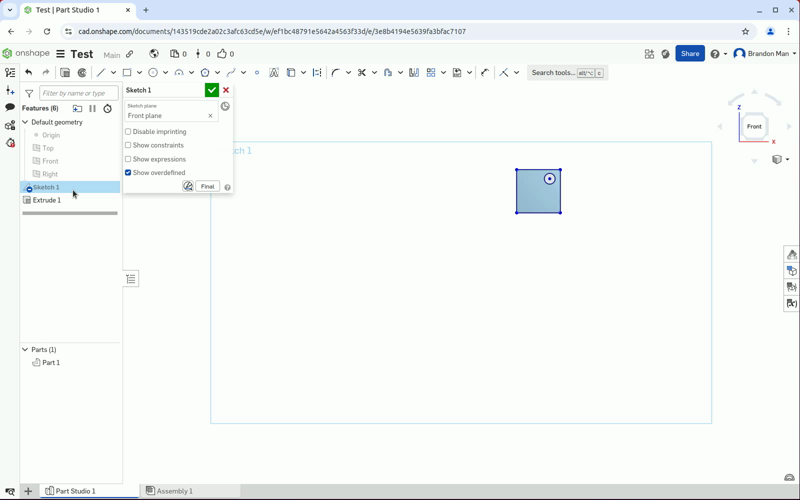
mouse_move(229, 92)
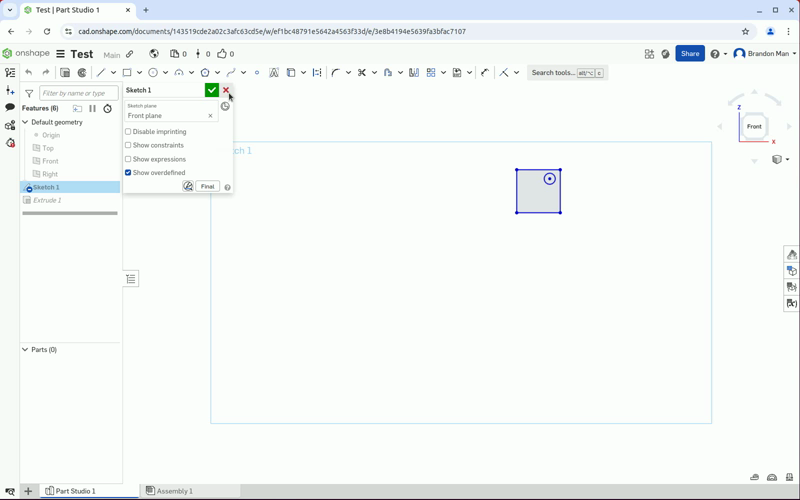
click(229, 92)
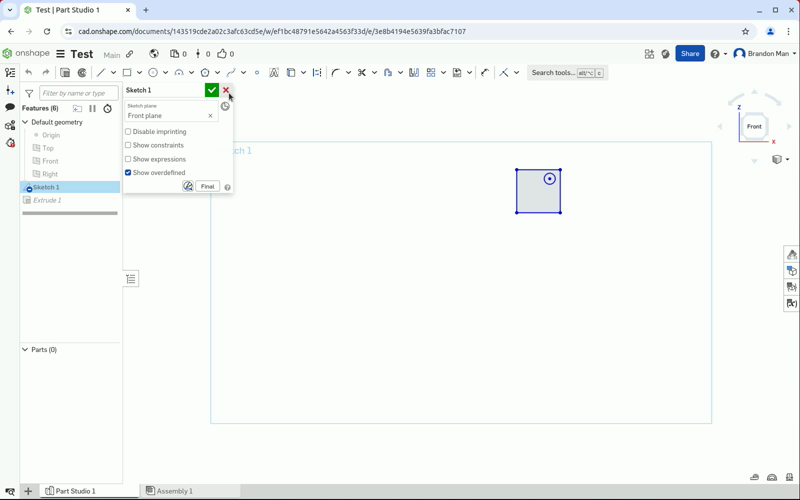
key(shift+s)
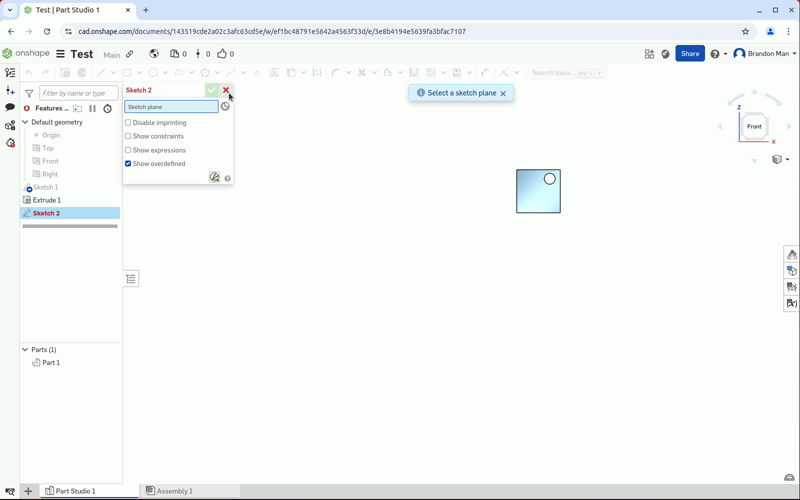
mouse_move(73, 163)
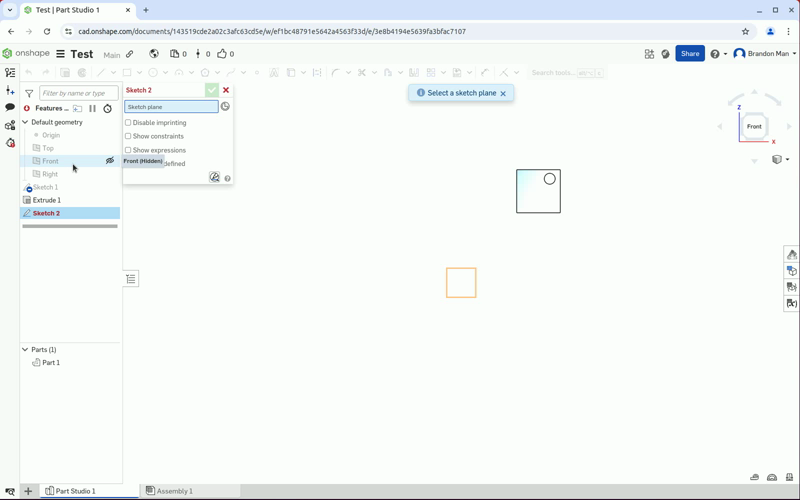
click(73, 163)
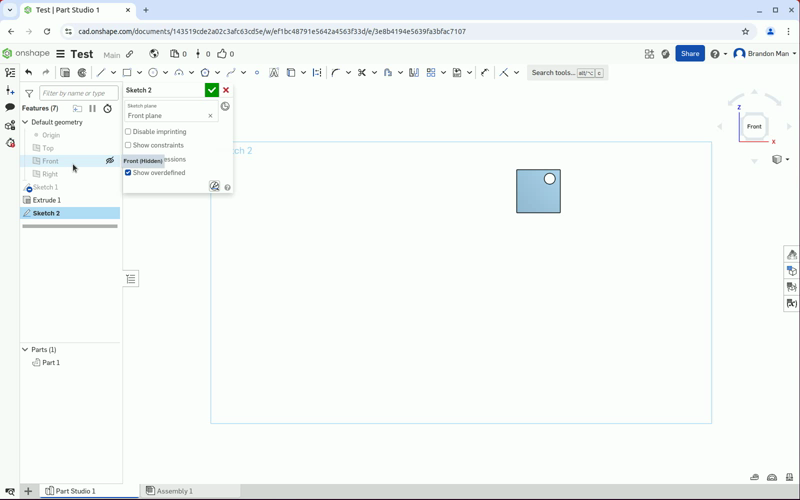
mouse_move(73, 352)
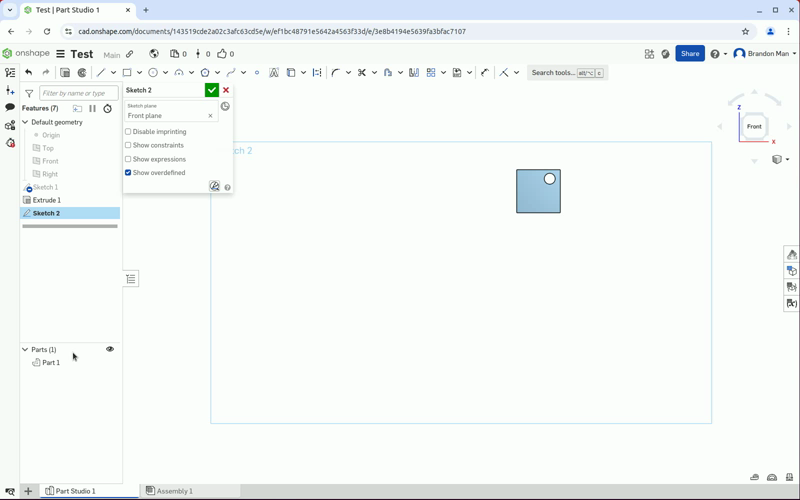
key(y)
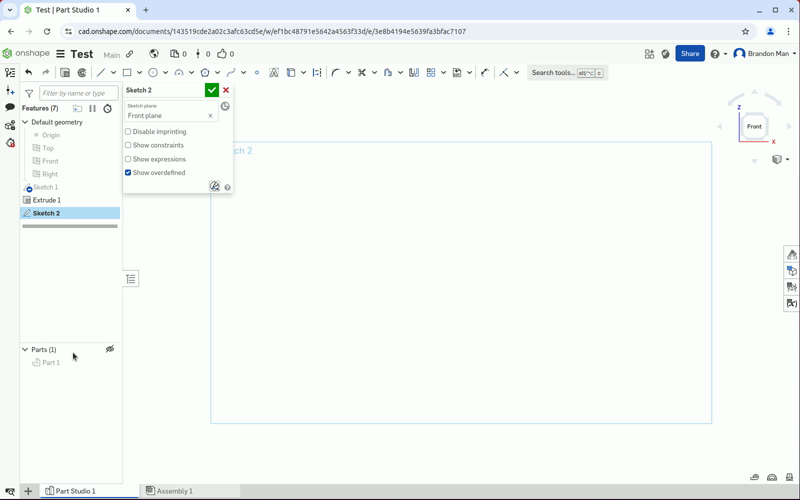
key(l)
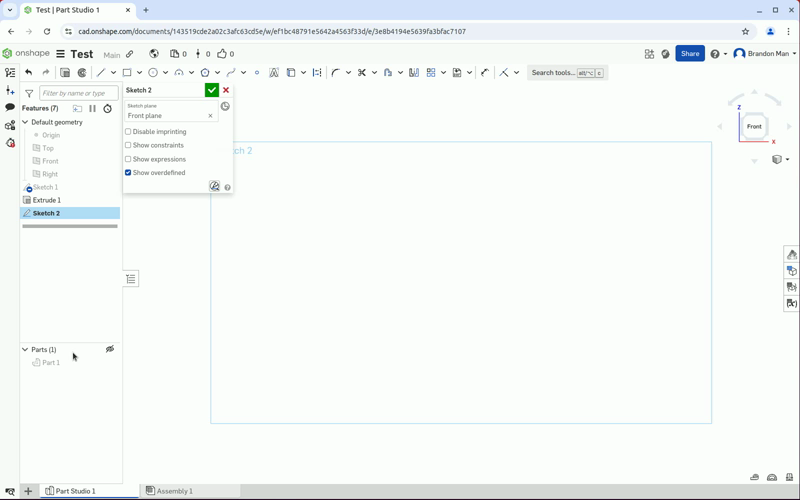
key_down(shift)
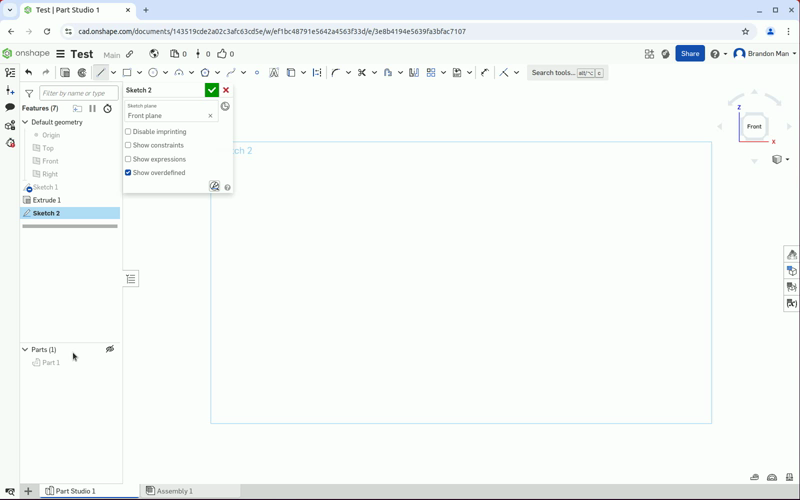
mouse_move(545, 176)
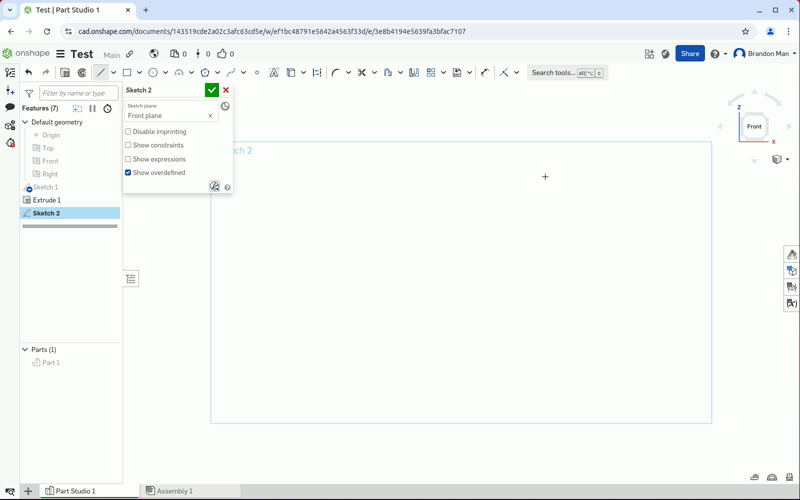
click(545, 176)
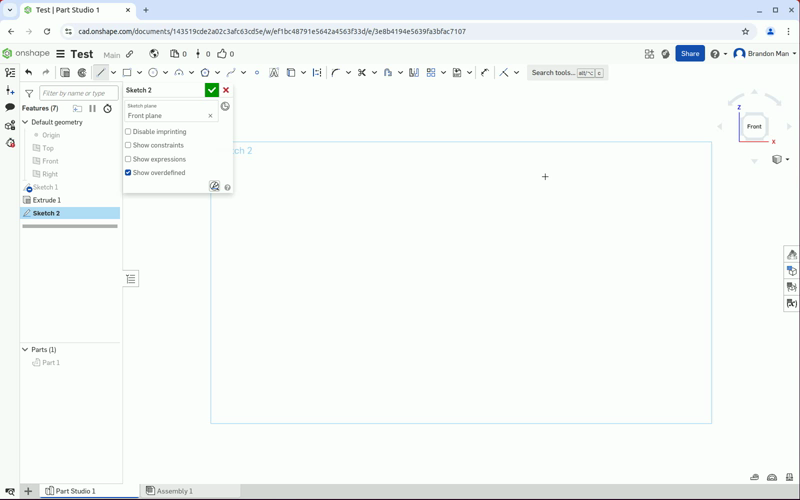
key_up(shift)
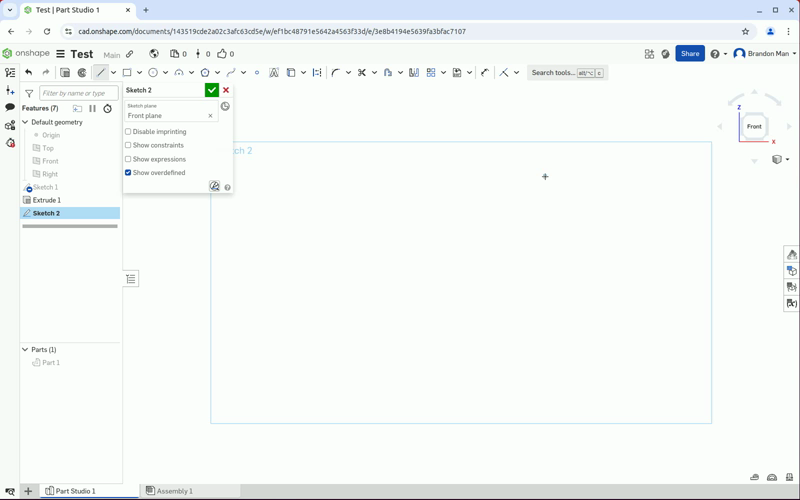
key_down(shift)
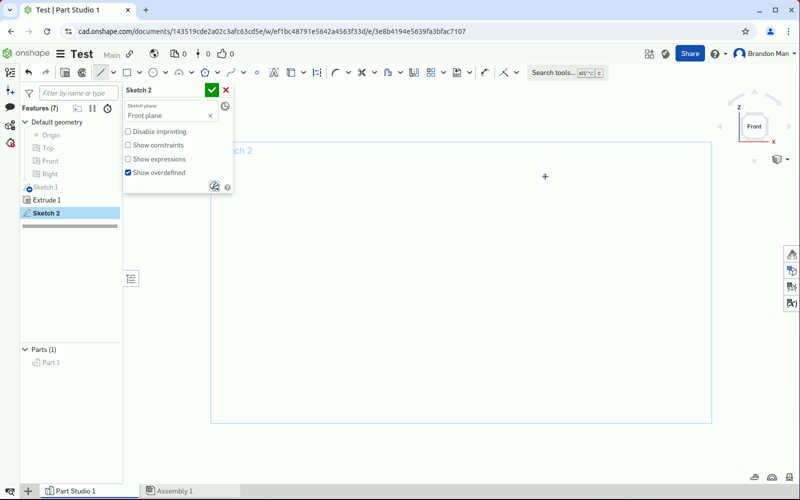
mouse_move(575, 176)
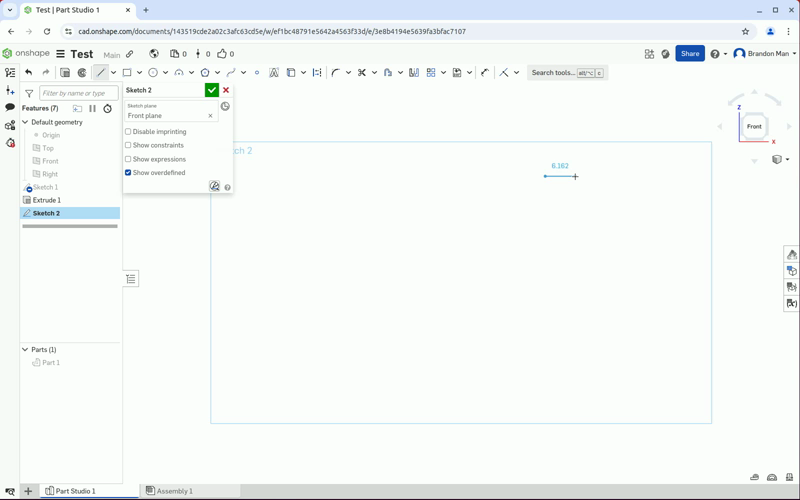
mouse_move(554, 176)
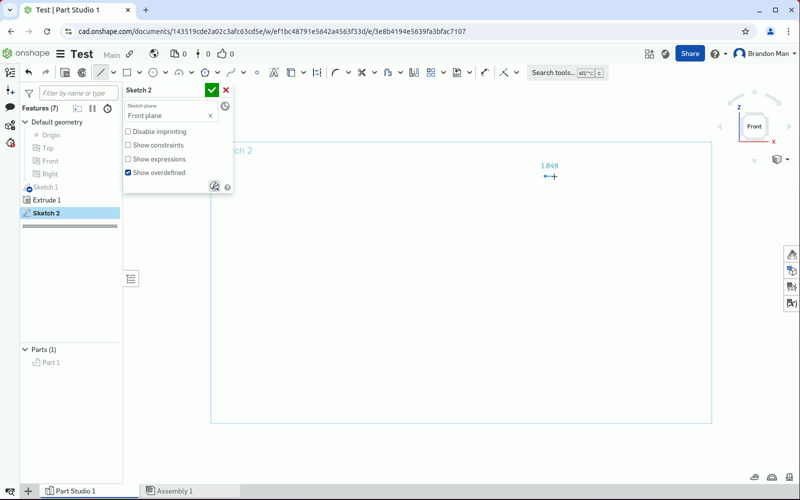
click(554, 176)
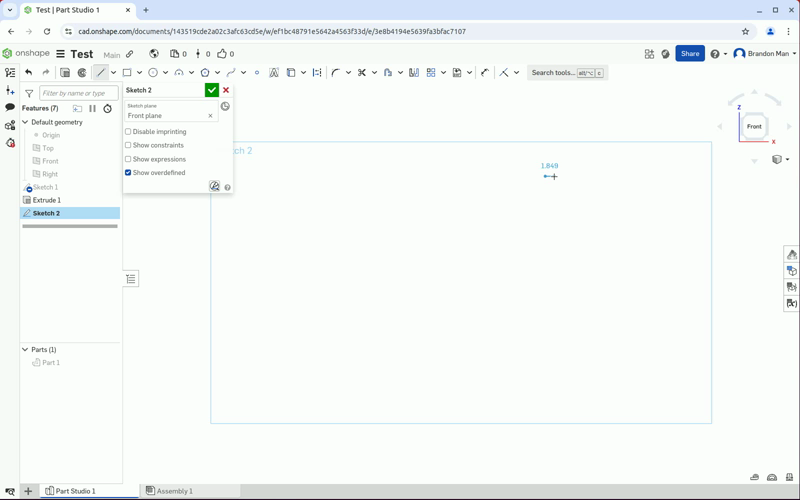
key_up(shift)
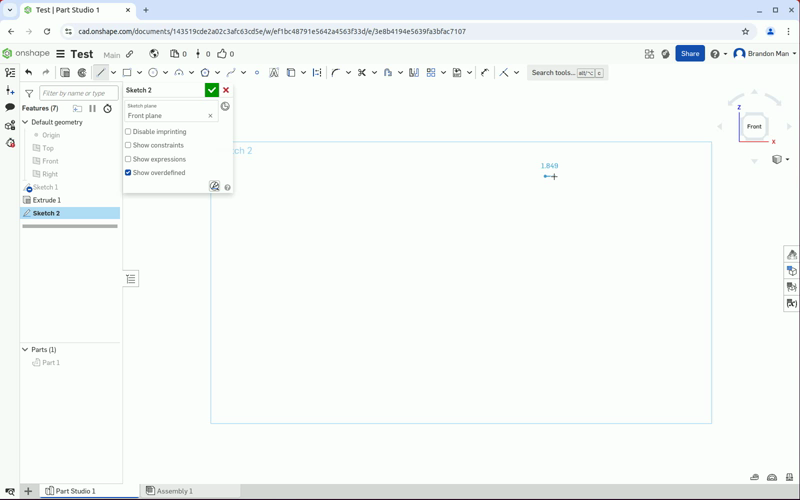
key(esc)
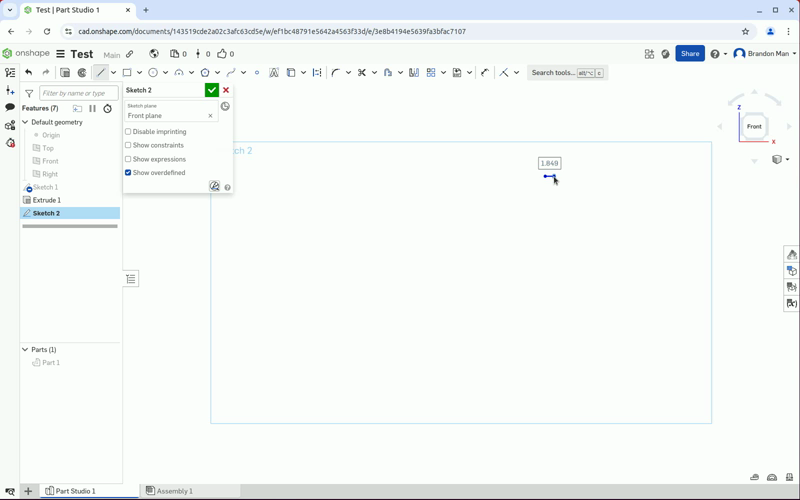
key(a)
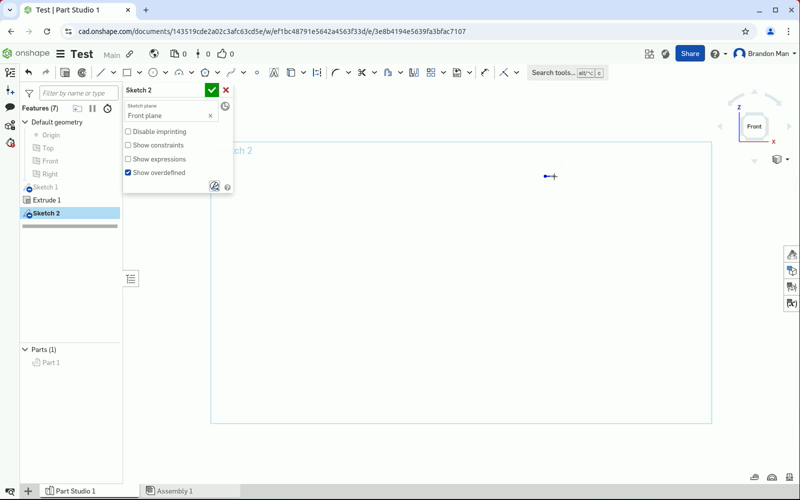
mouse_move(554, 176)
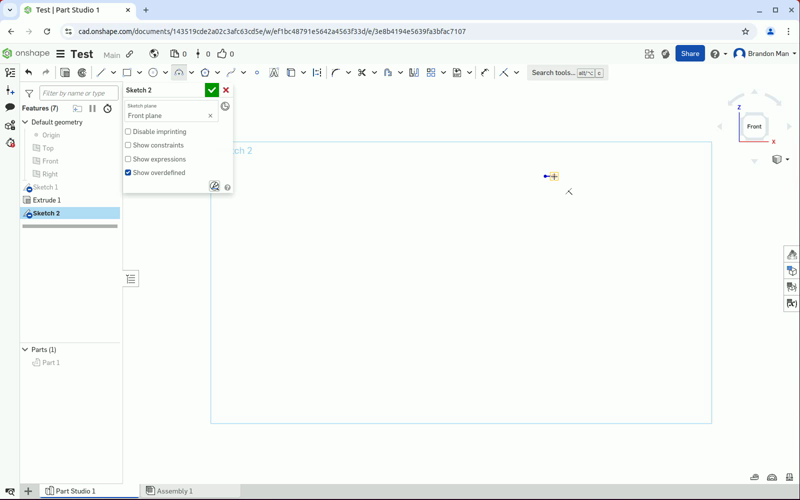
click(554, 176)
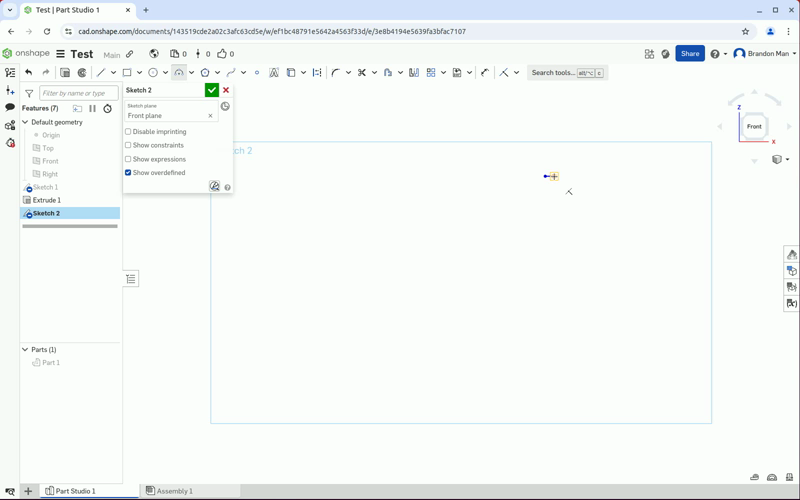
mouse_move(545, 176)
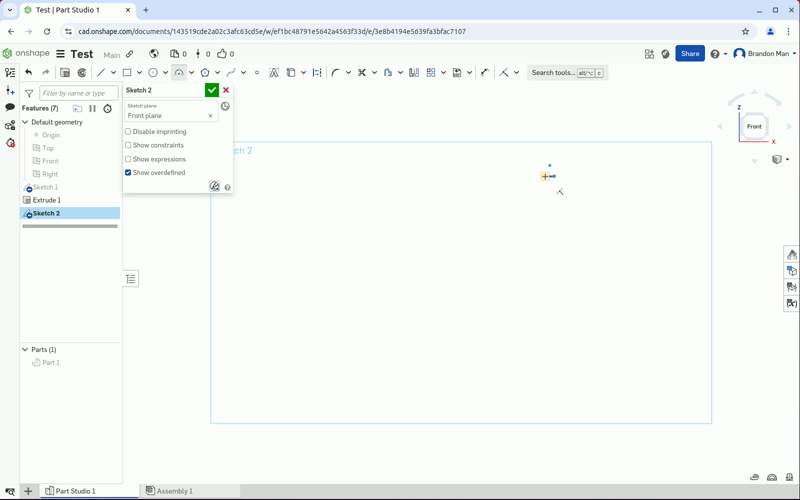
click(545, 176)
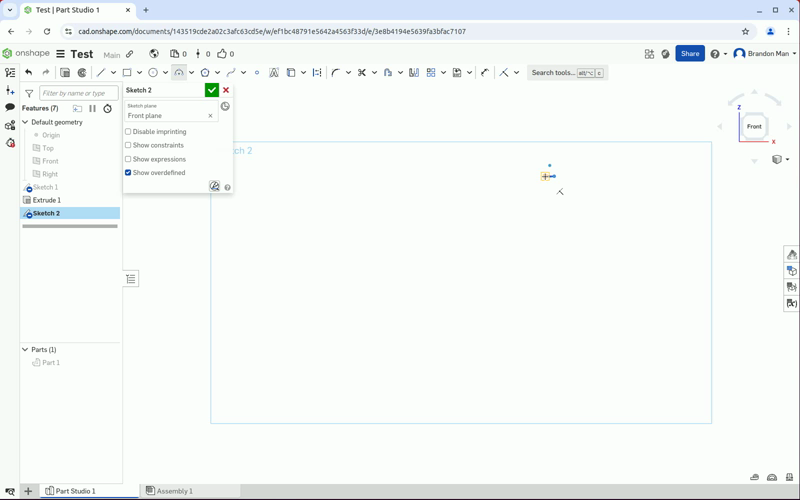
key_down(shift)
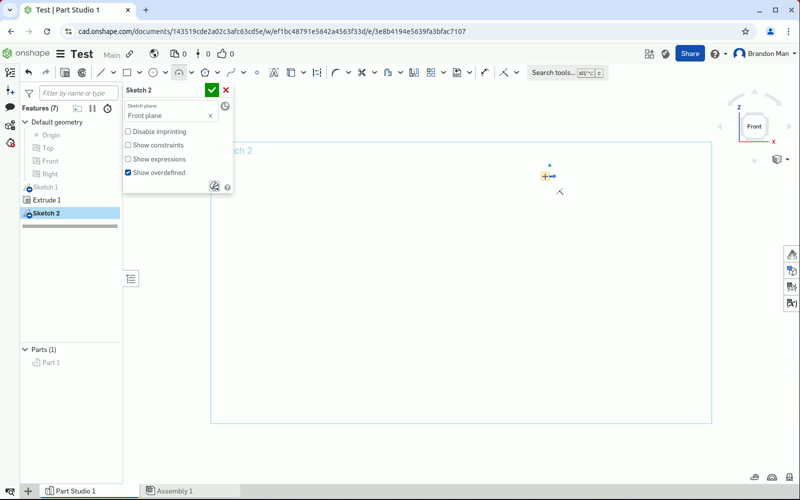
mouse_move(549, 174)
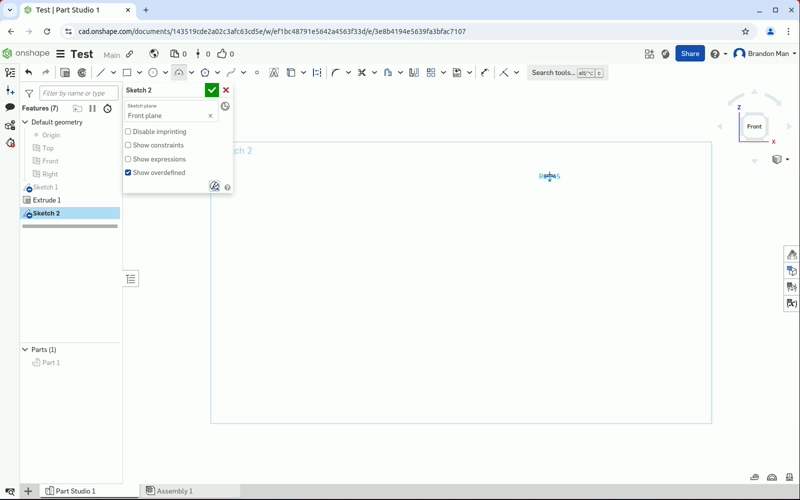
click(549, 174)
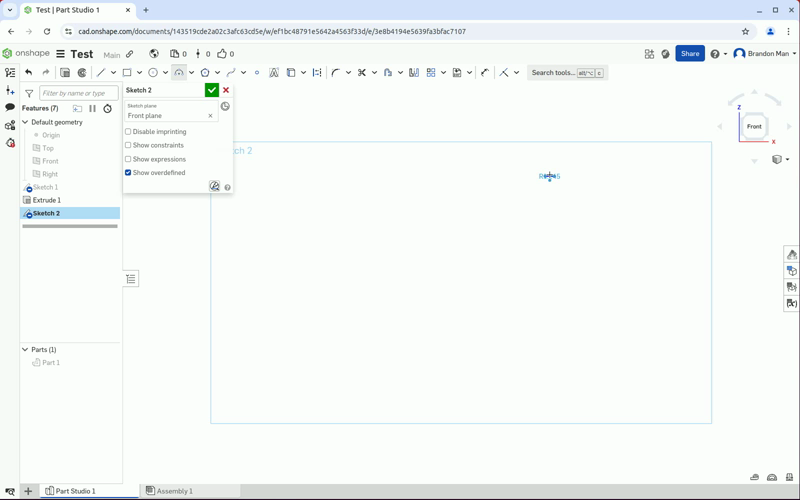
key_up(shift)
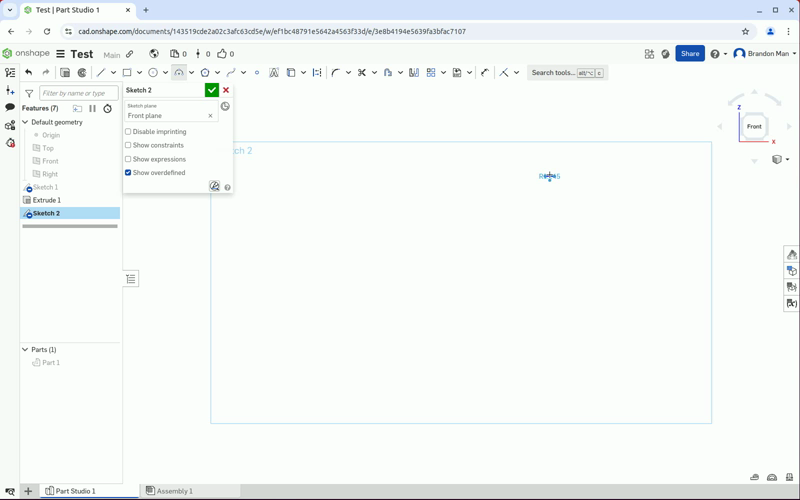
key(esc)
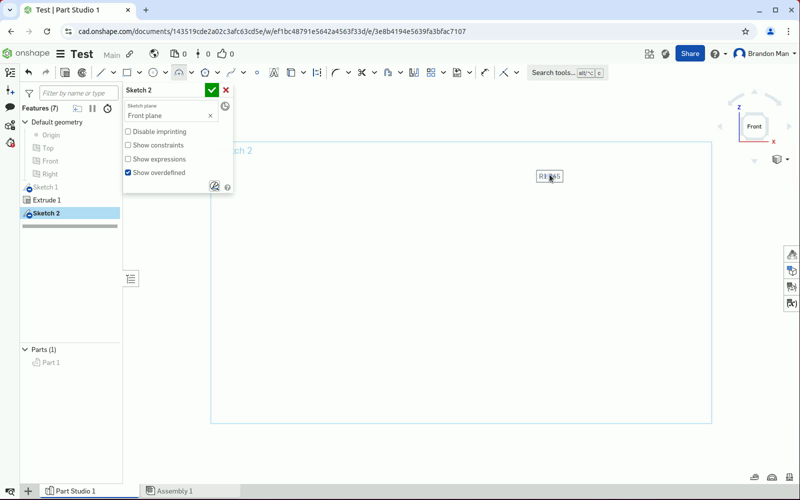
mouse_move(547, 175)
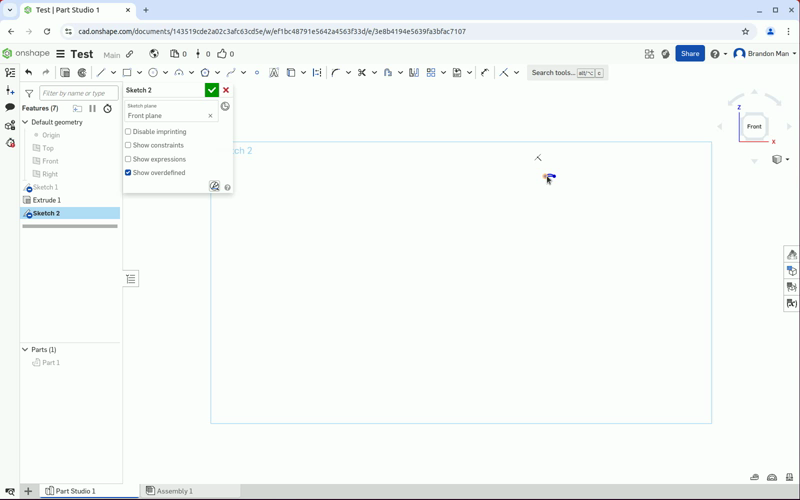
scroll(6)
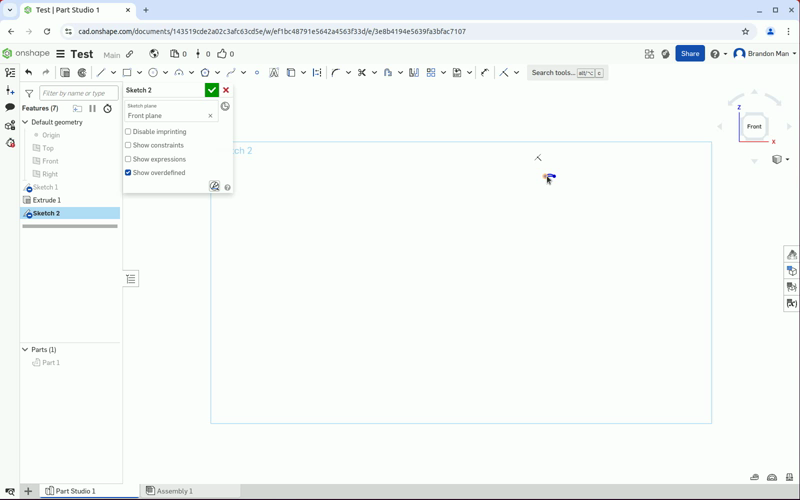
scroll(6)
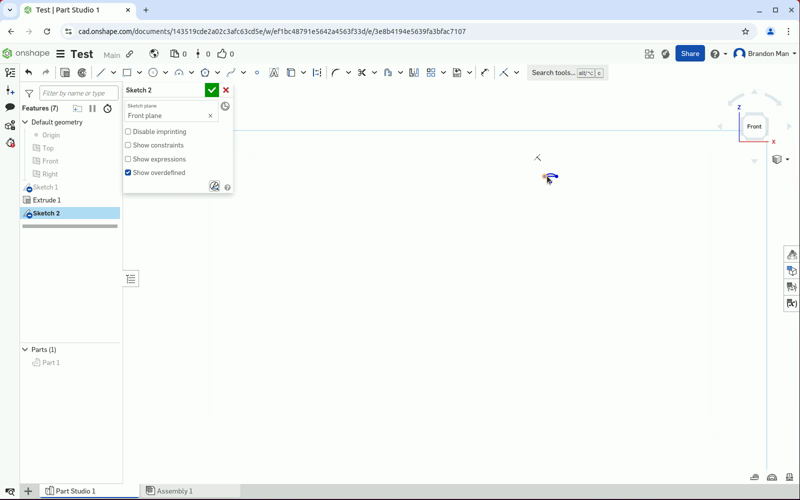
scroll(6)
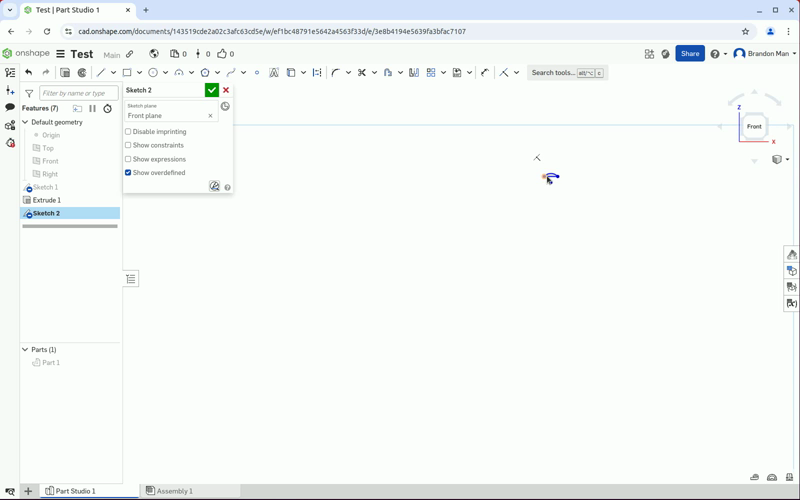
scroll(6)
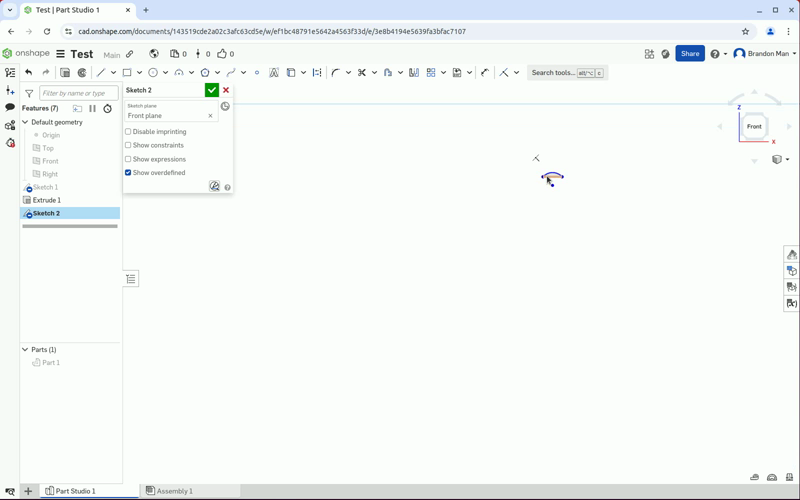
scroll(6)
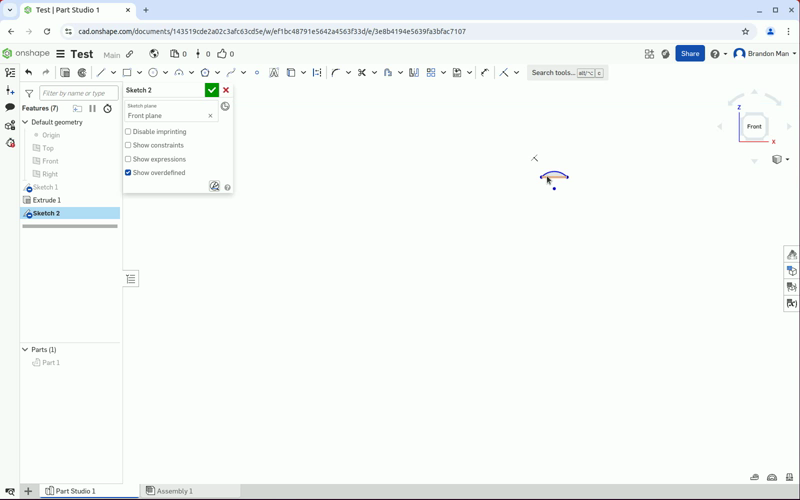
scroll(6)
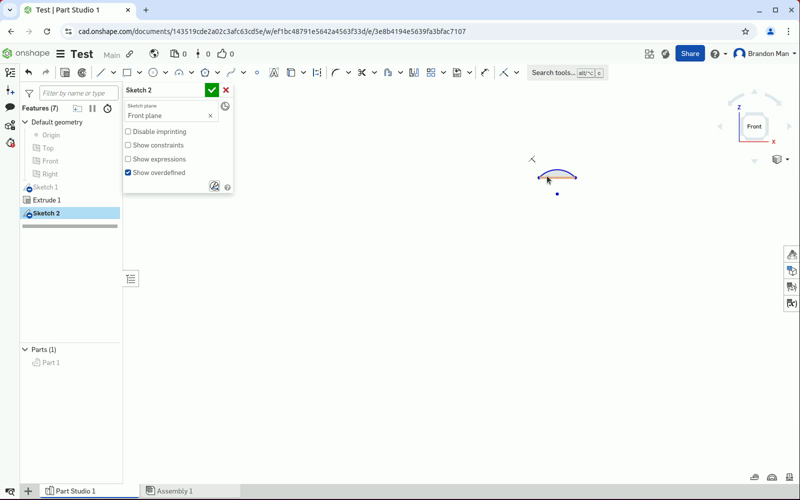
scroll(6)
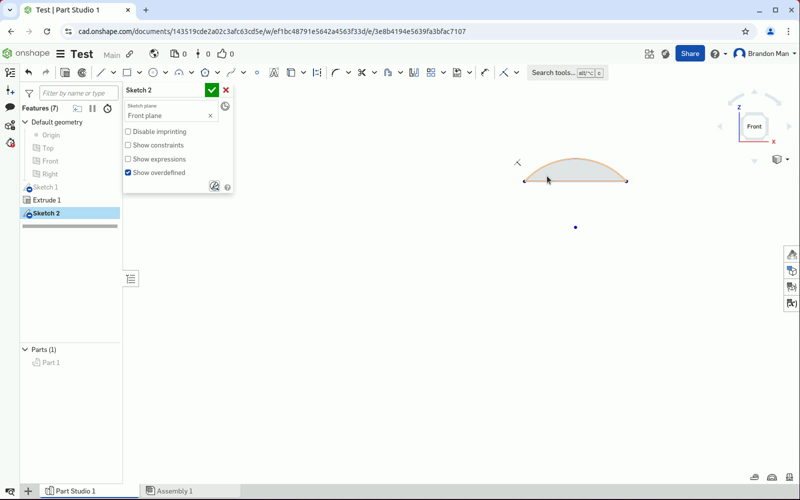
click(547, 175)
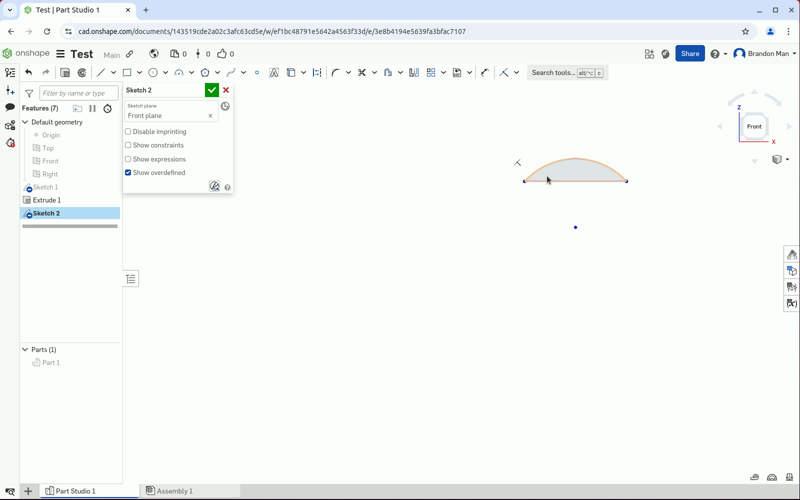
scroll(-6)
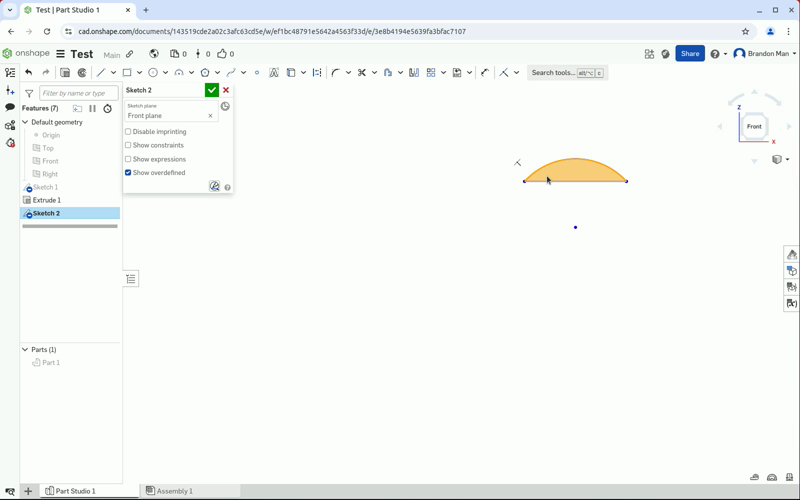
scroll(-6)
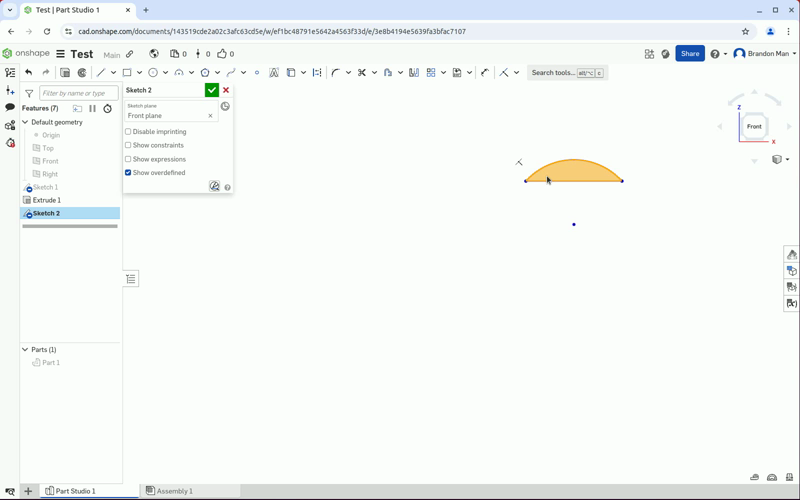
scroll(-6)
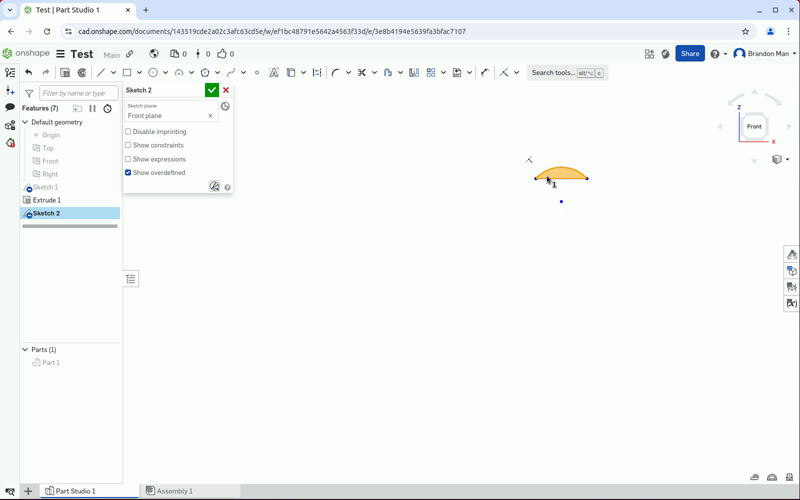
scroll(-6)
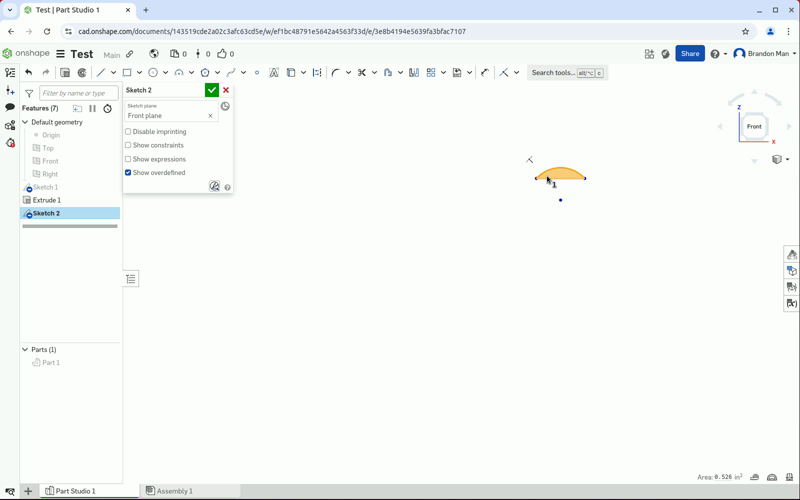
scroll(-6)
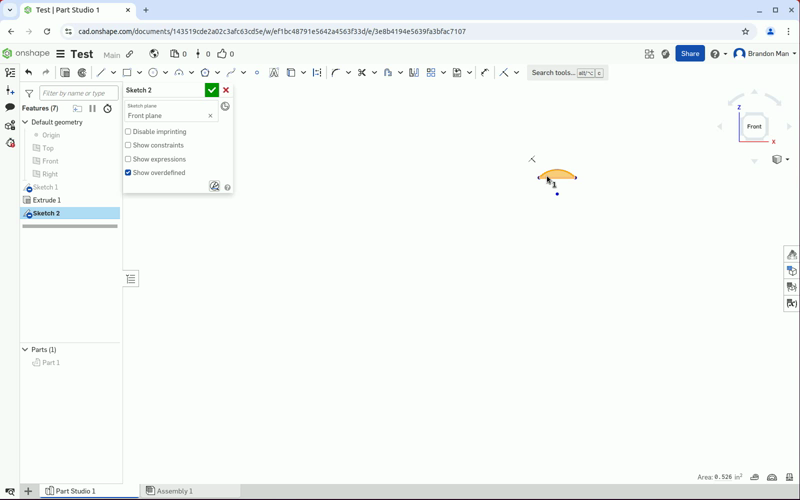
scroll(-6)
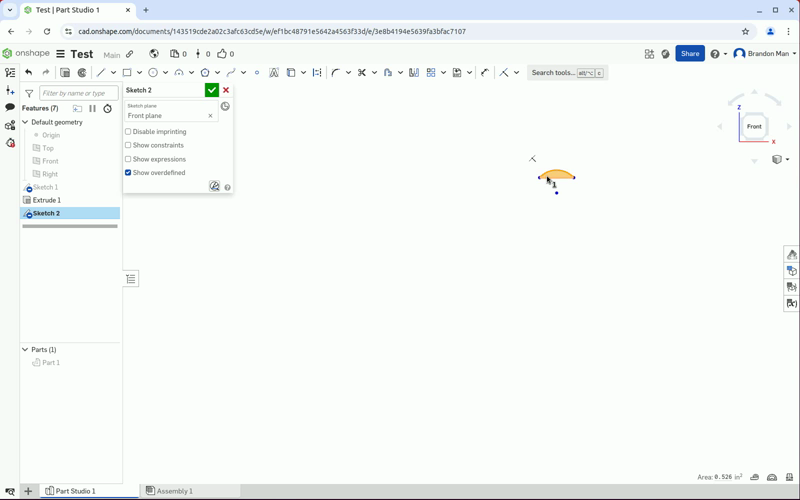
scroll(-6)
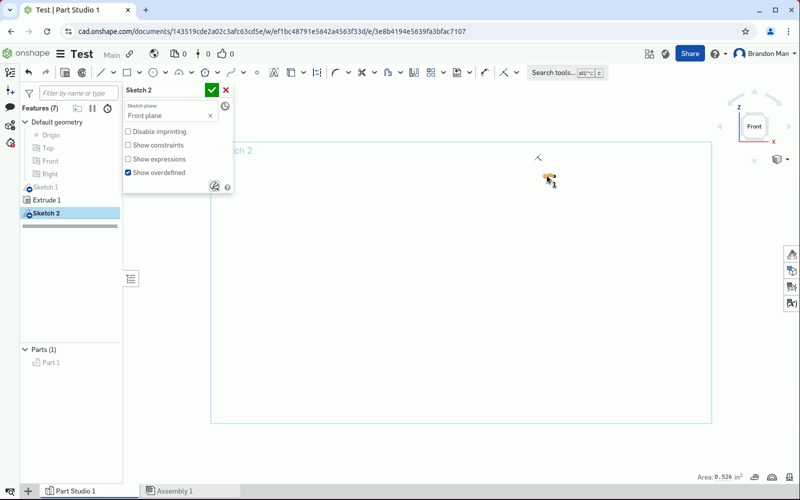
mouse_move(73, 352)
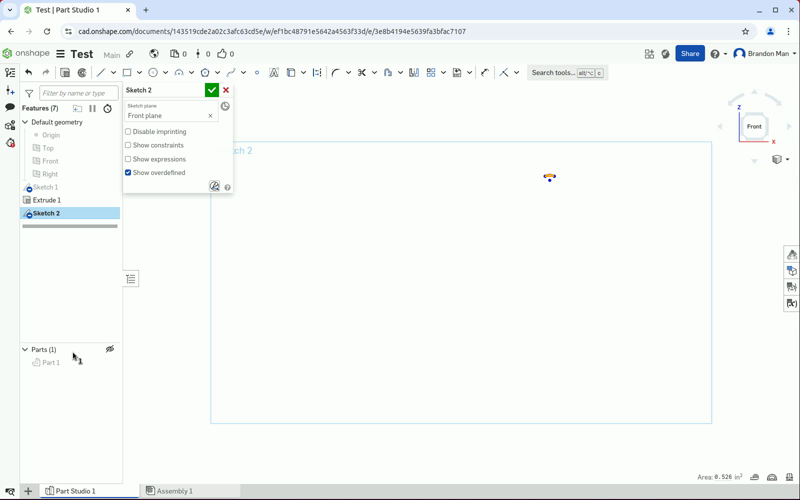
key(shift+y)
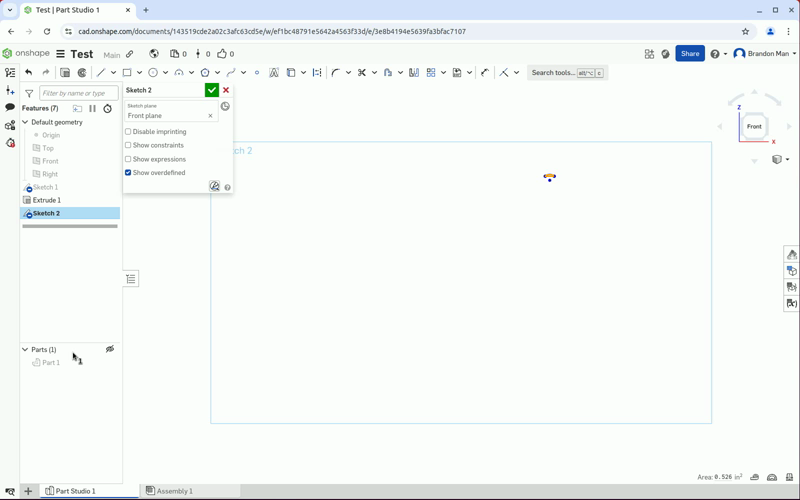
key(shift+e)
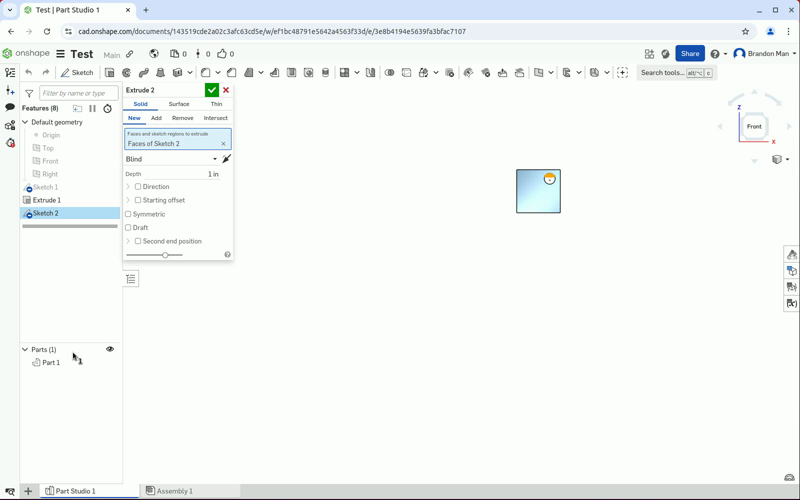
mouse_move(143, 106)
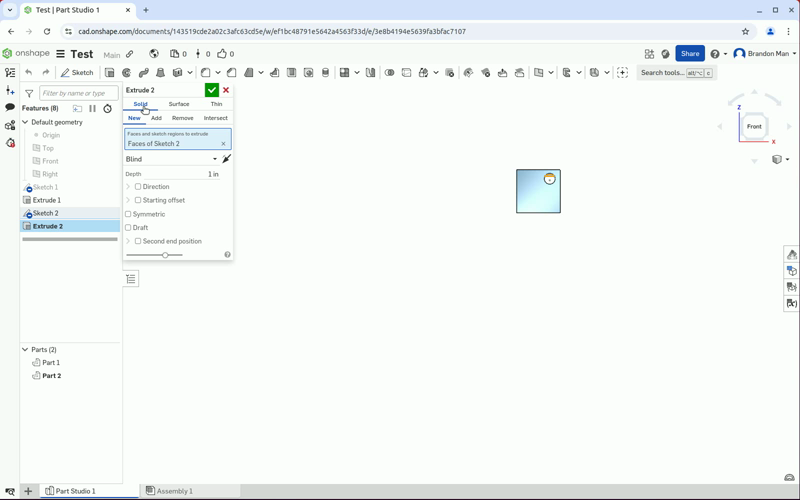
click(143, 106)
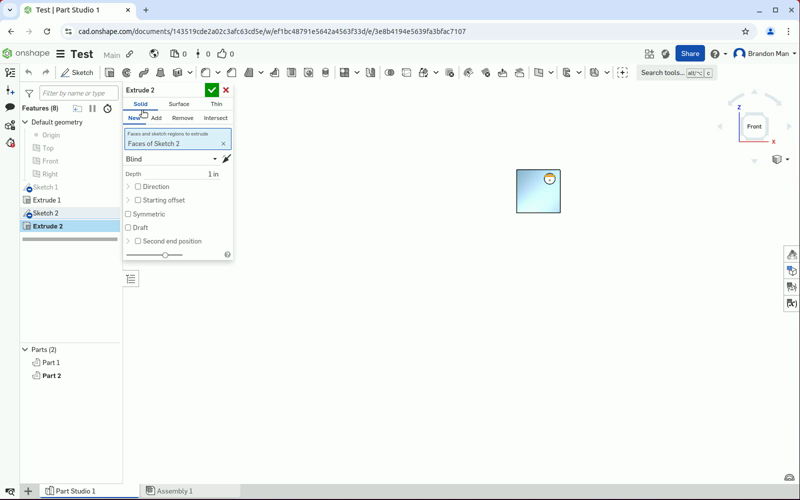
mouse_move(137, 120)
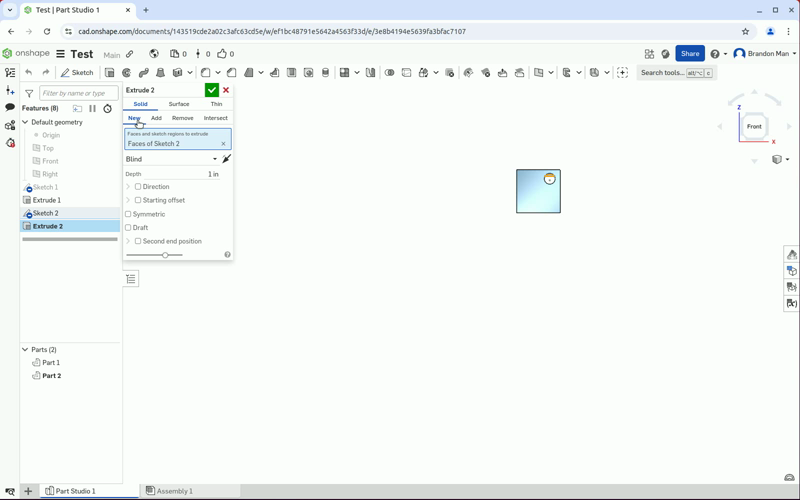
click(137, 120)
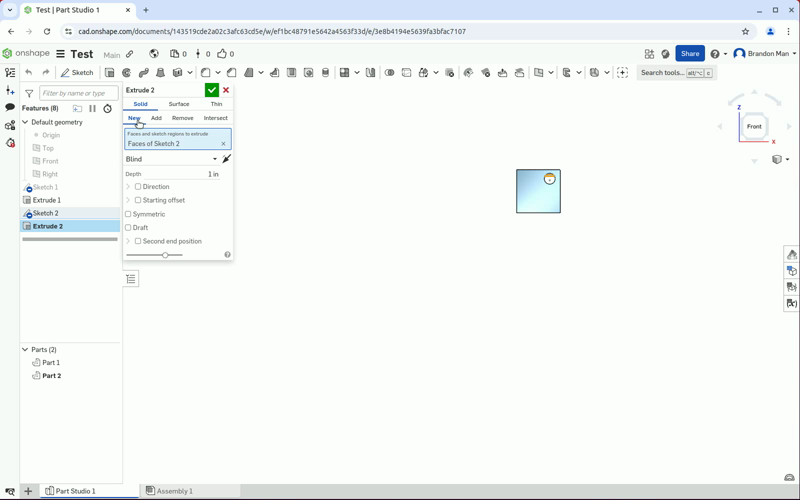
key(tab, 4)
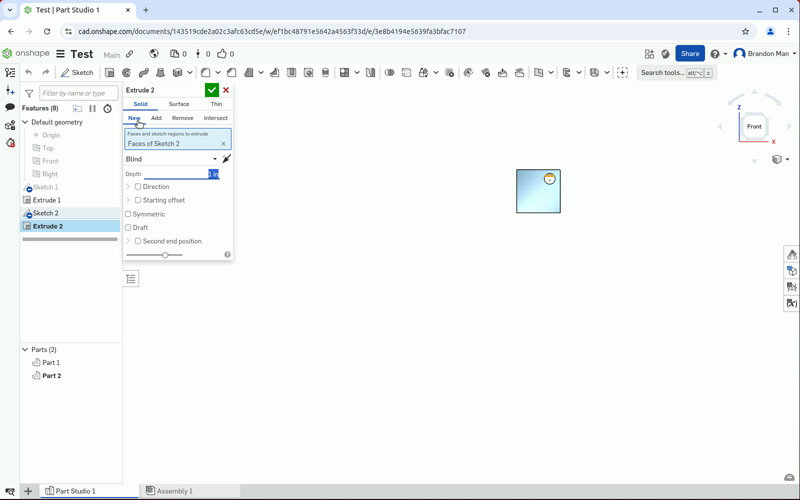
text(1.685)
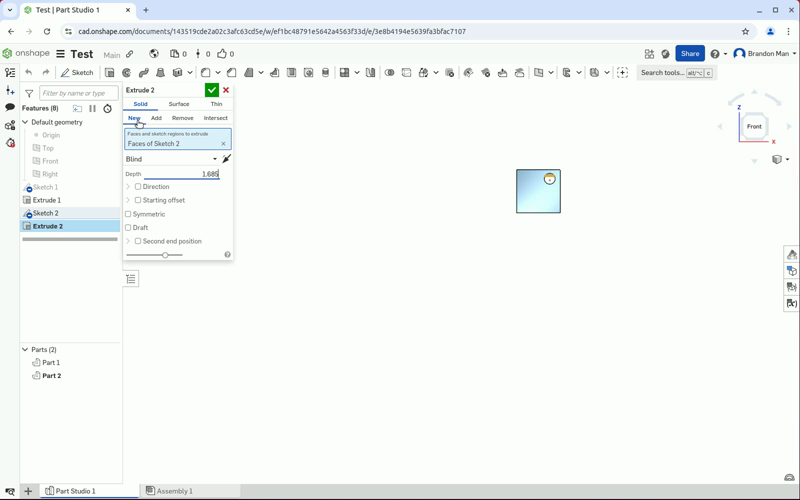
key(enter)
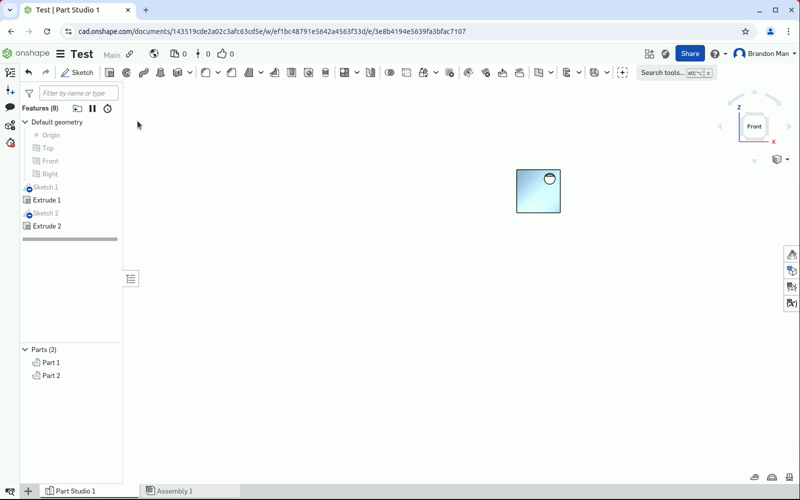
key(shift+h)
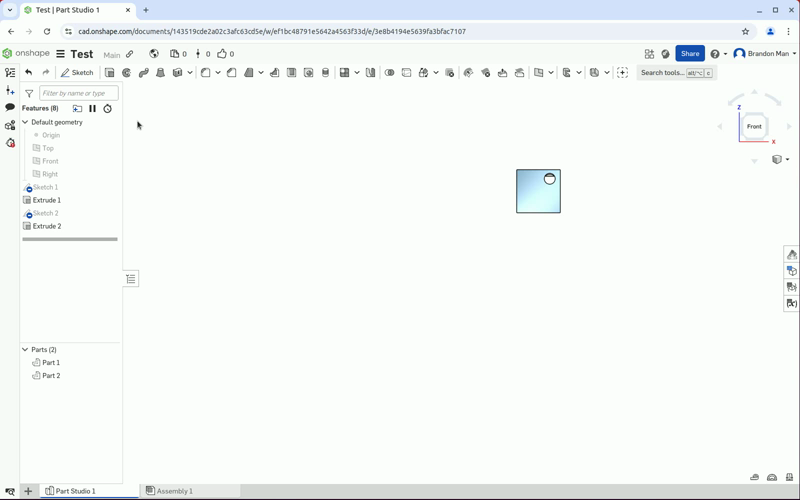
key(shift+h)
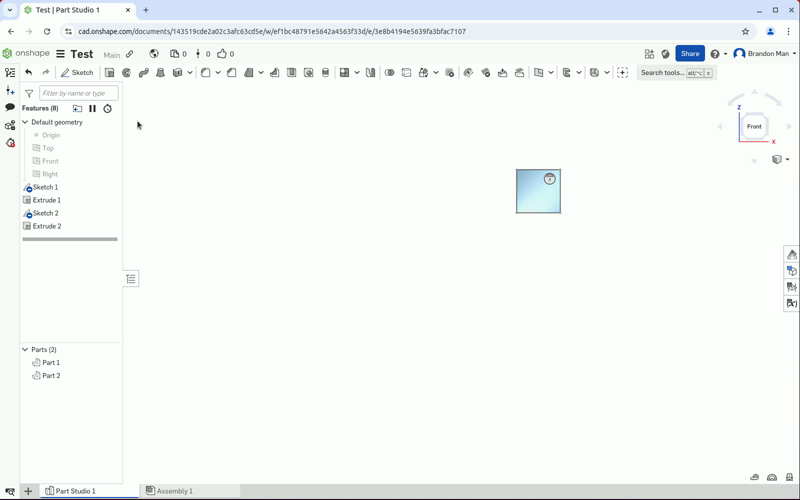
key(shift+7)
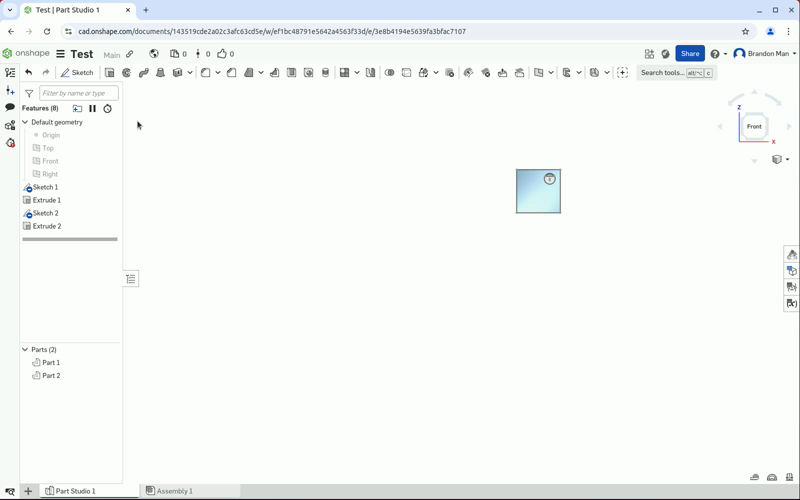
key(left, 2)
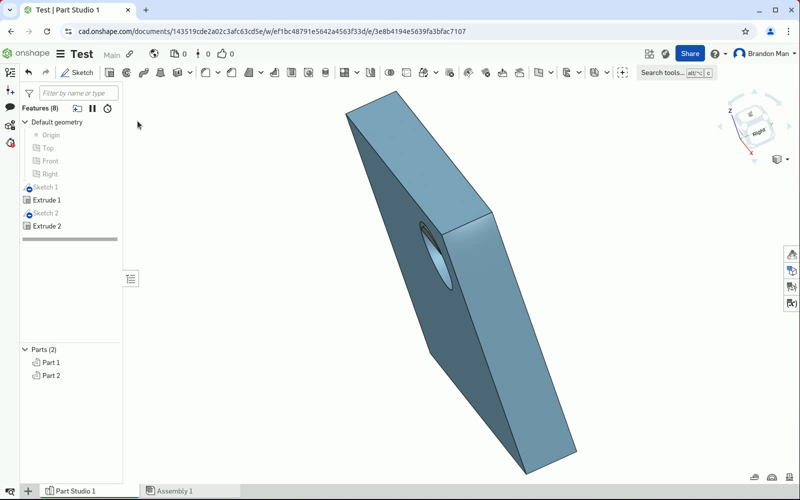
key(down, 2)
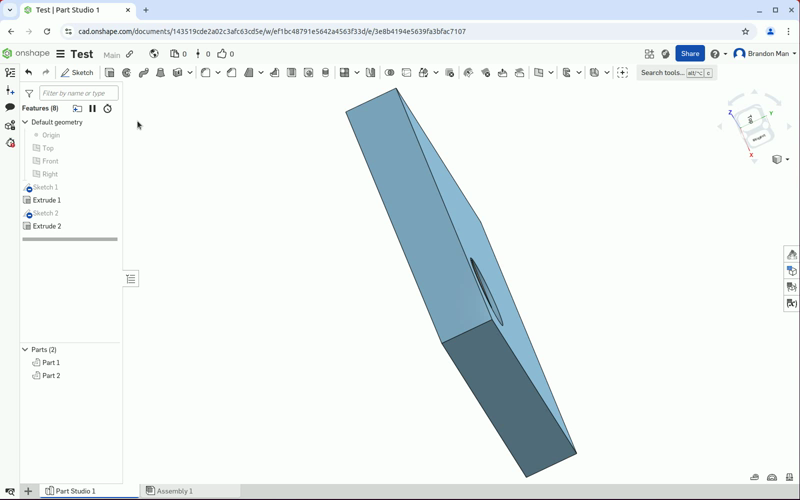
key(up, 2)
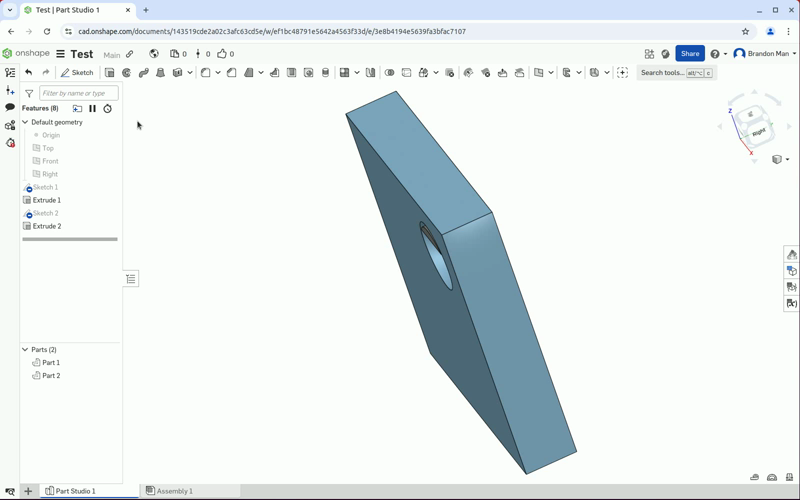
key(right, 2)
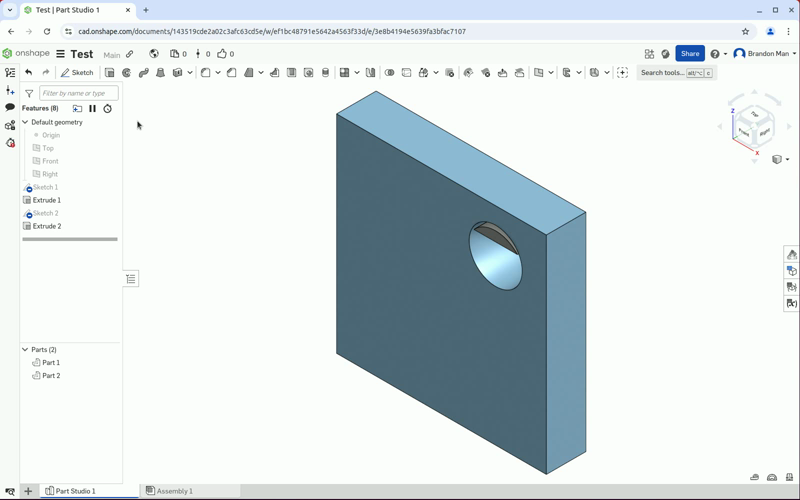
mouse_move(73, 189)
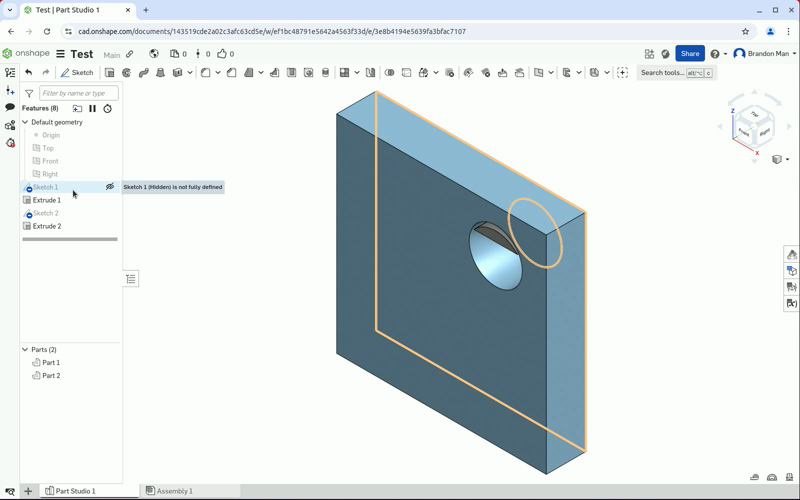
click(73, 189)